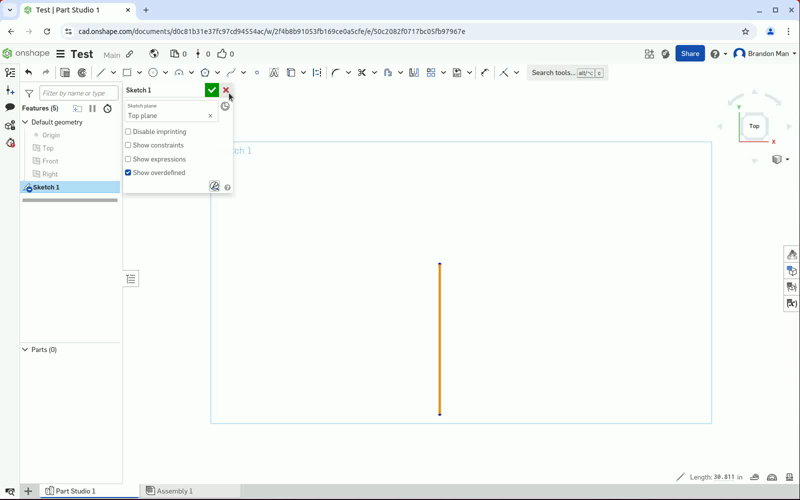
key(shift+h)
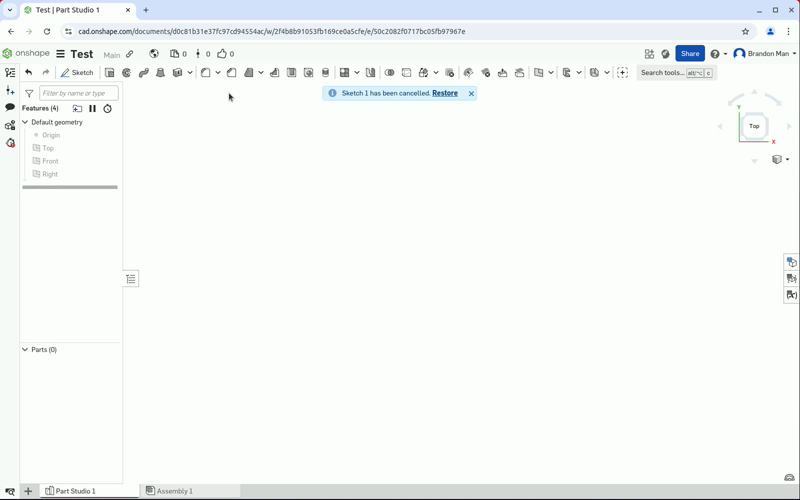
mouse_move(73, 352)
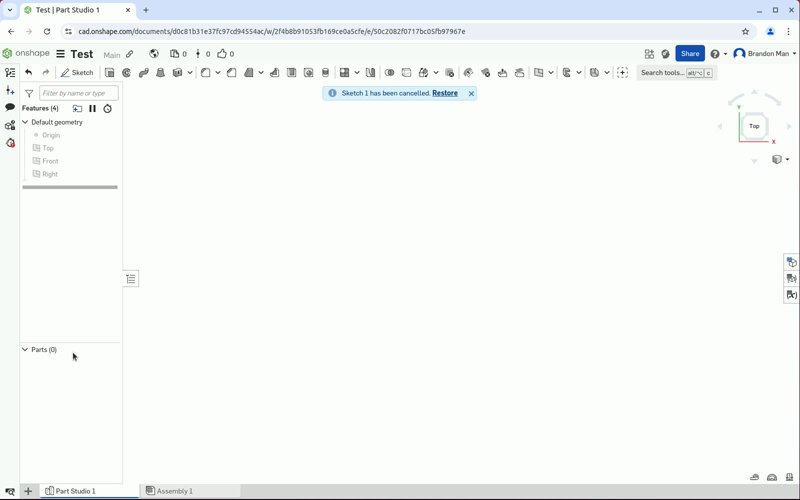
key(y)
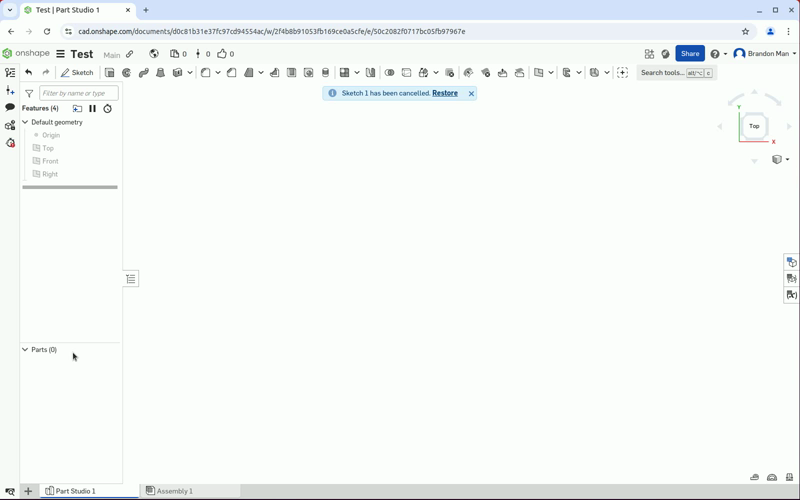
key(shift+p)
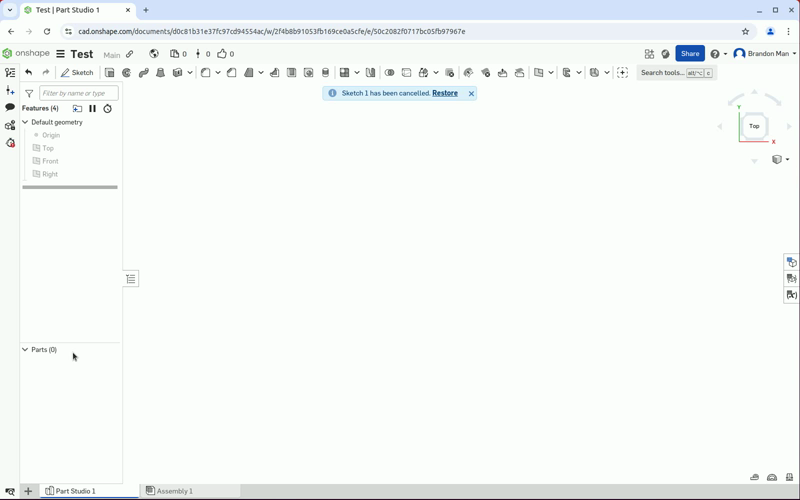
key(space)
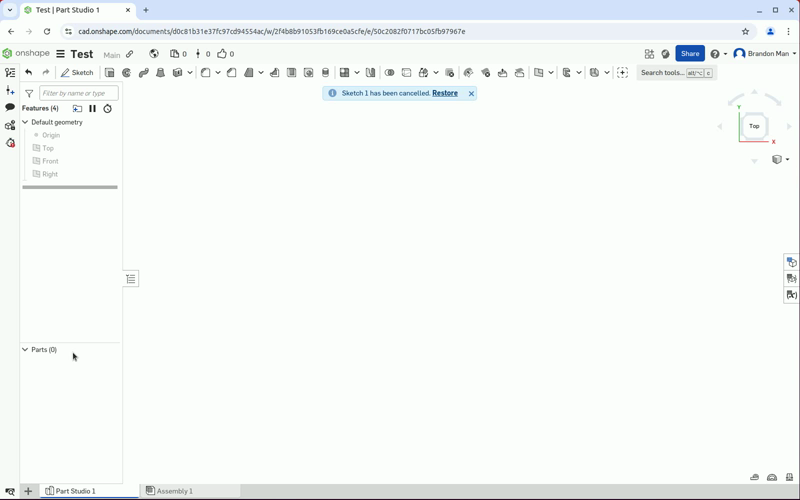
key_down(shift)
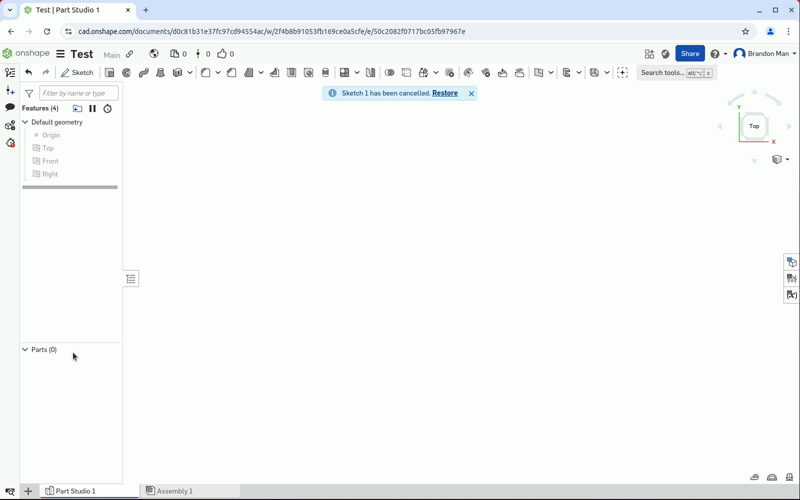
key(up)
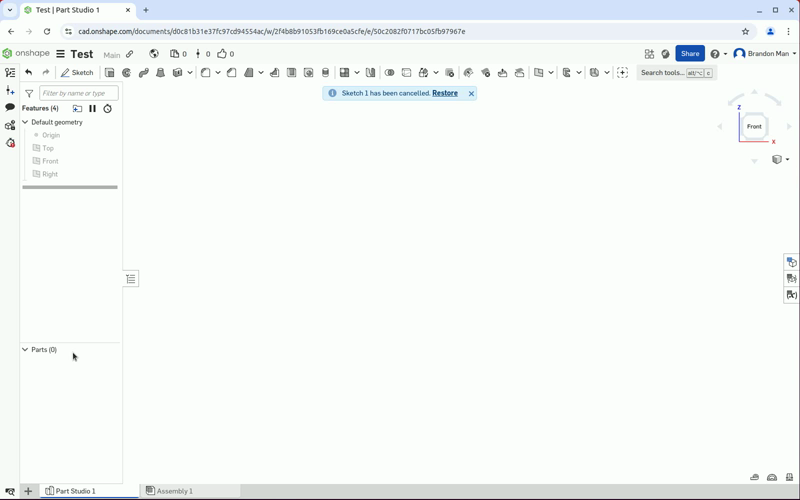
key_up(shift)
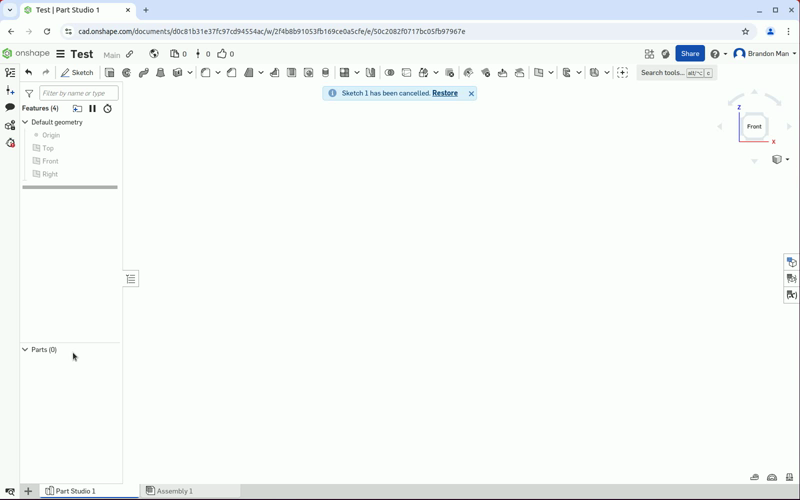
key(space)
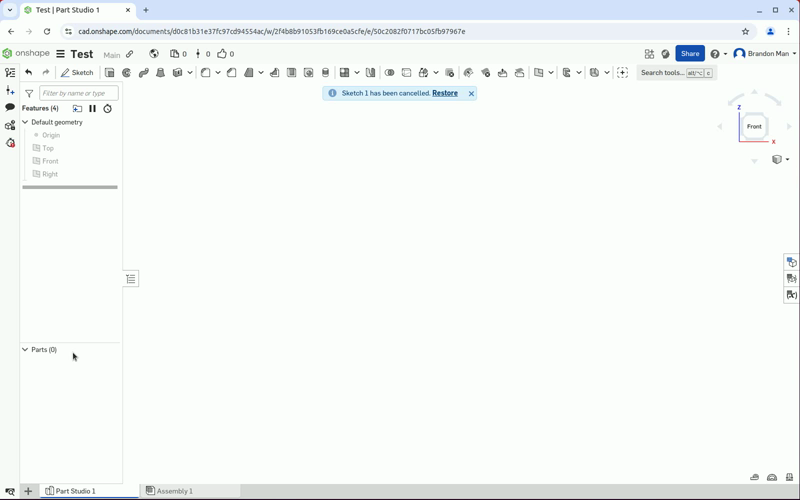
key_down(shift)
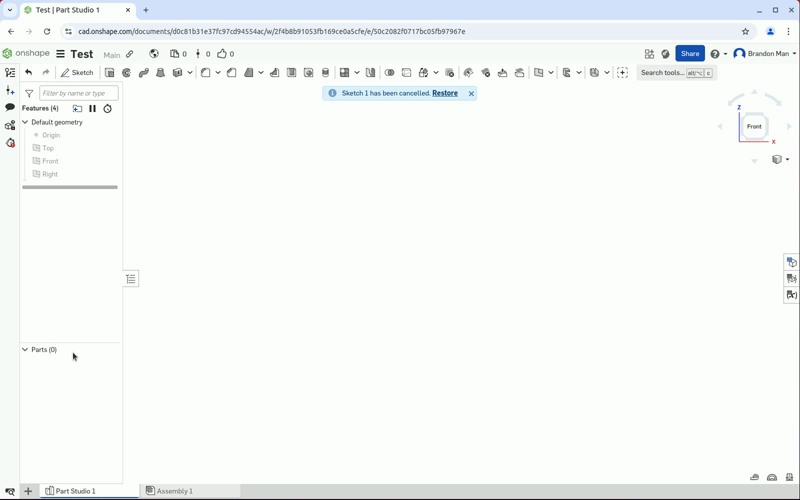
key(left)
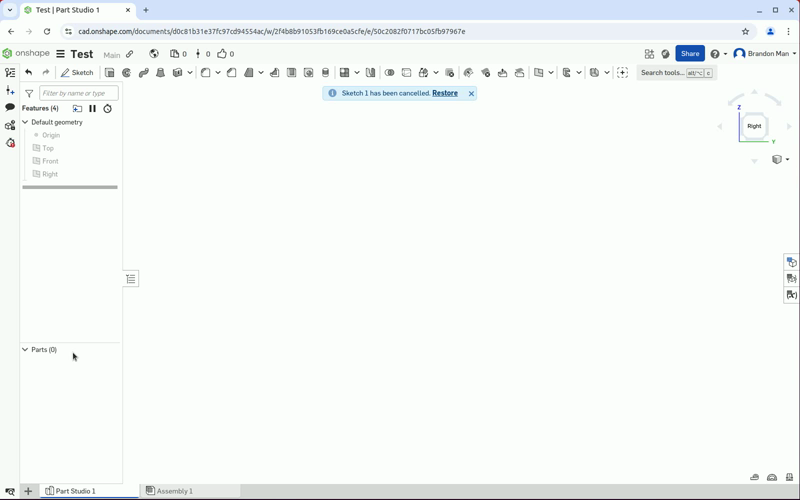
key_up(shift)
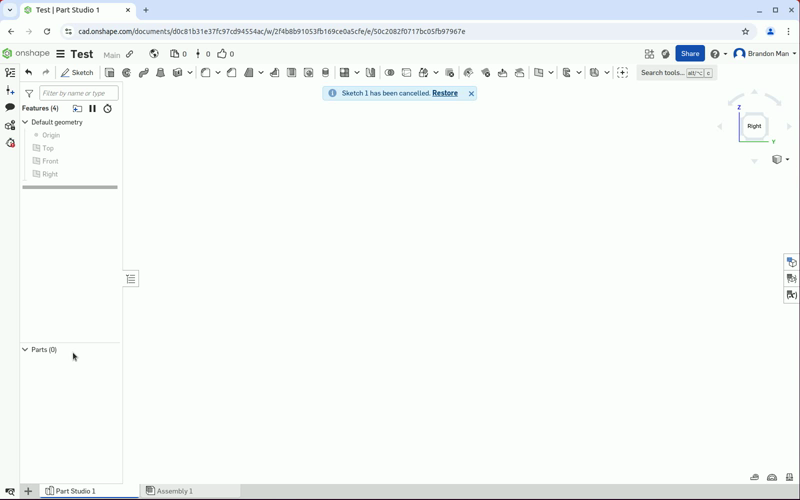
mouse_move(73, 352)
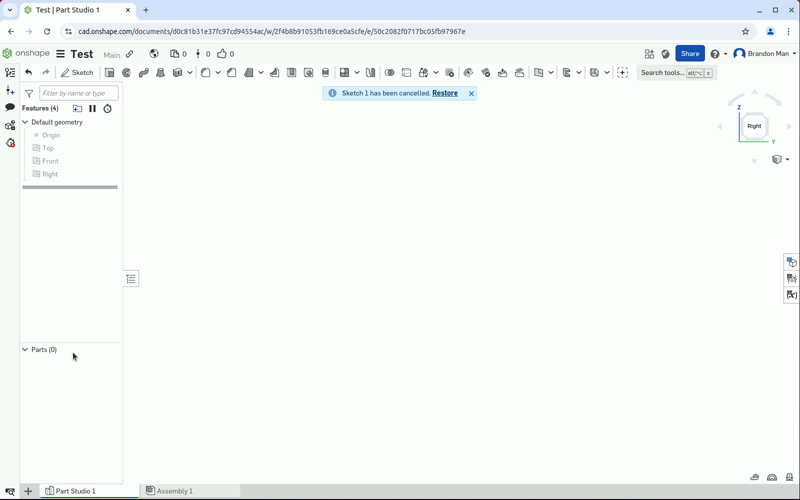
key(shift+y)
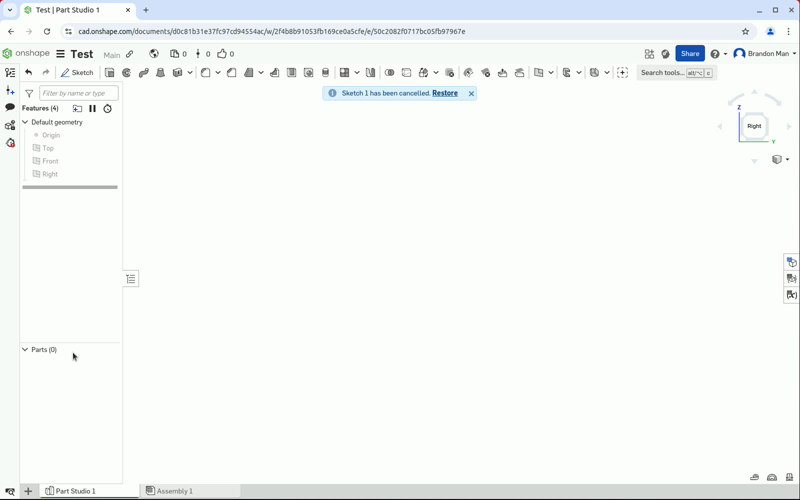
key(shift+s)
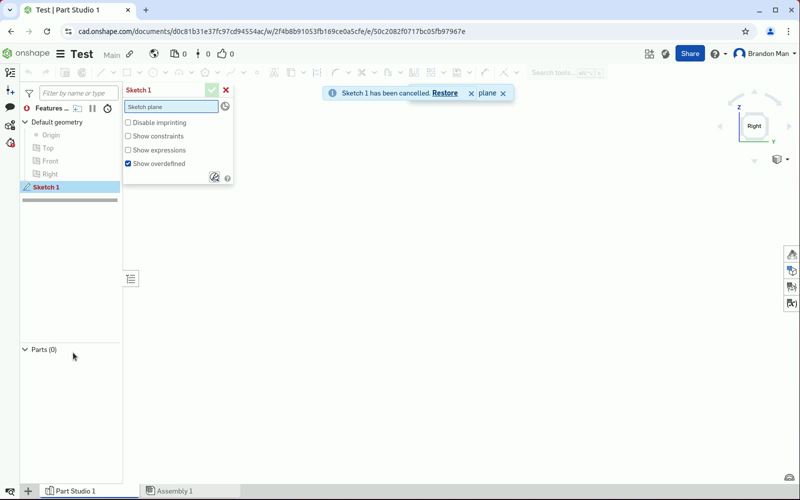
mouse_move(73, 176)
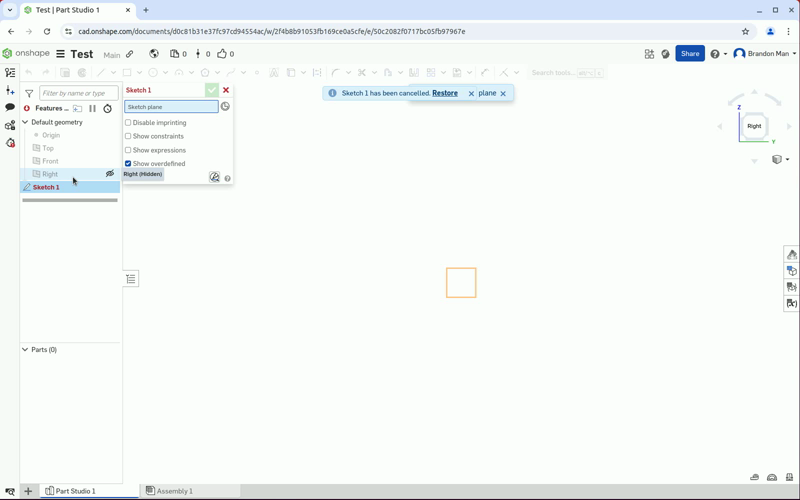
click(73, 176)
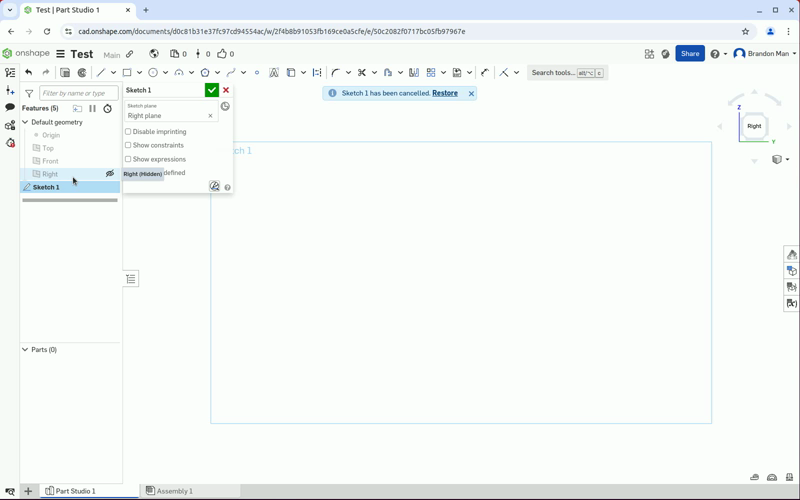
mouse_move(73, 352)
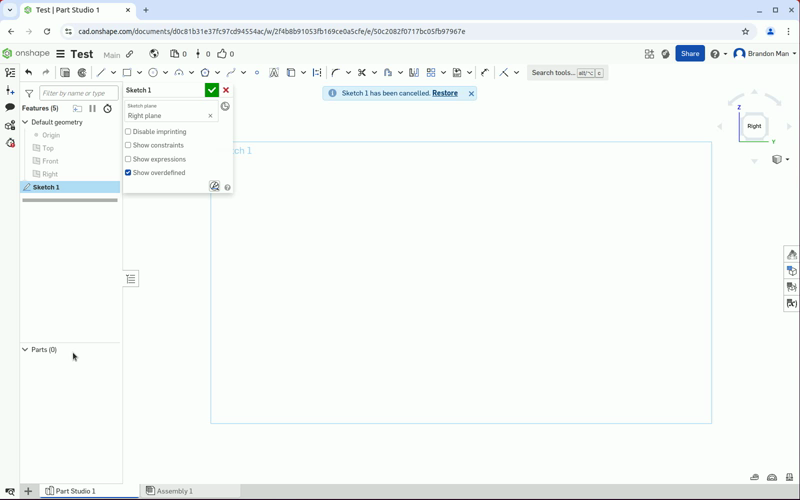
key(y)
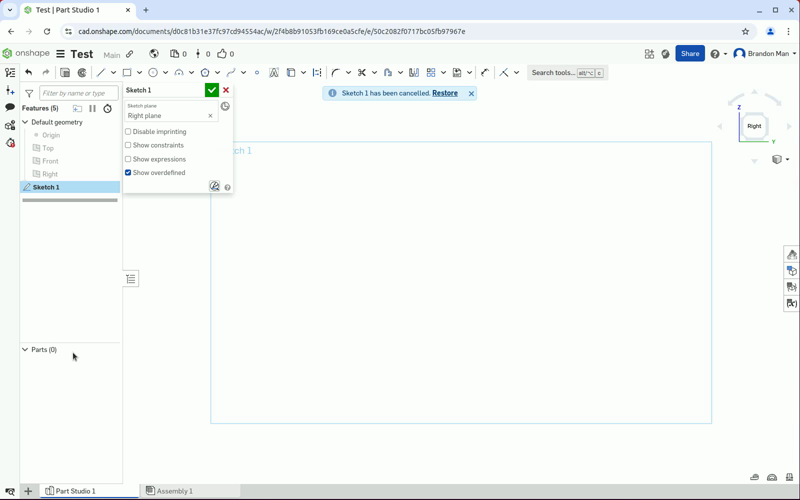
key(l)
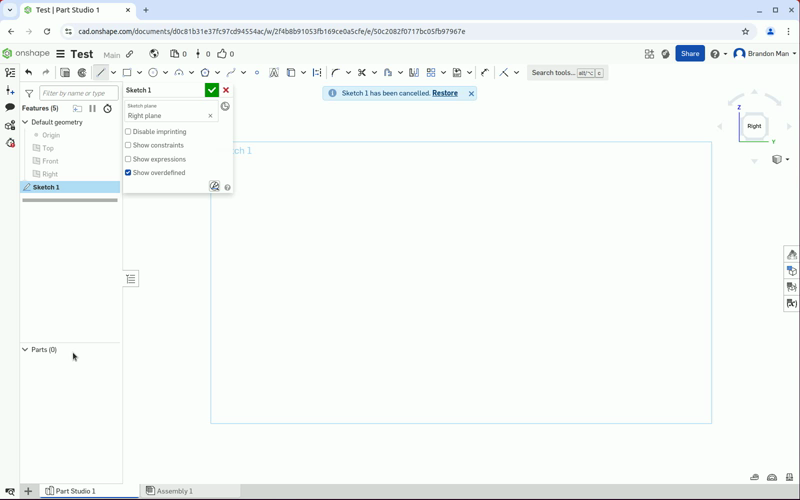
key_down(shift)
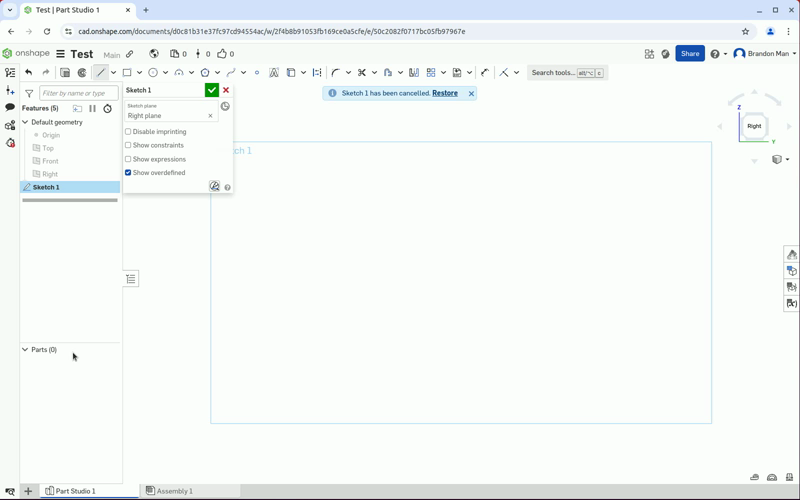
mouse_move(385, 395)
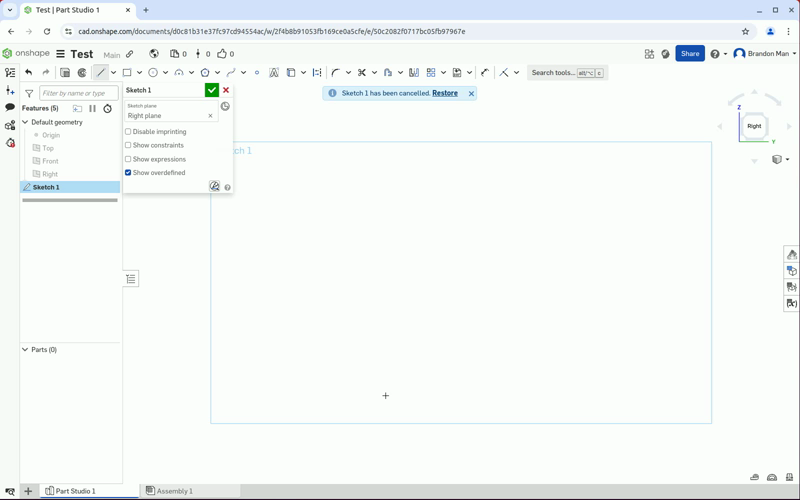
click(385, 395)
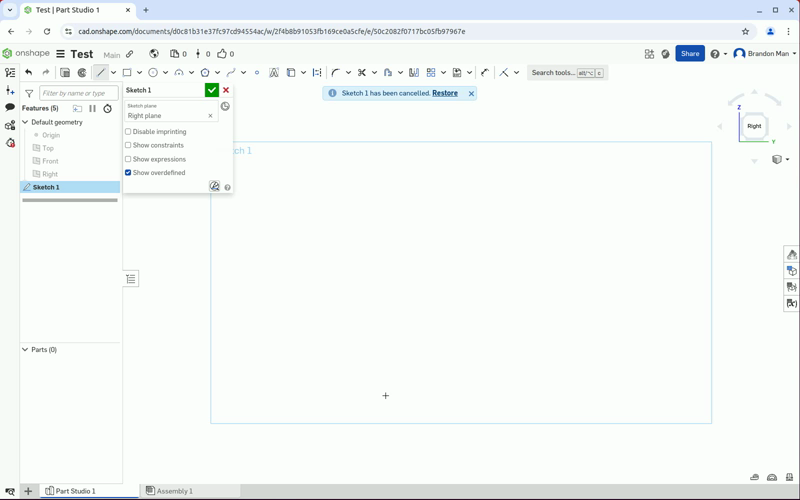
key_up(shift)
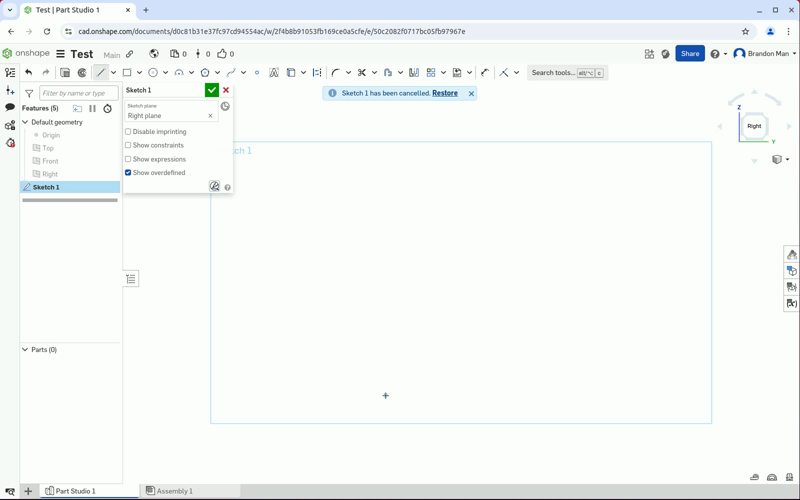
key_down(shift)
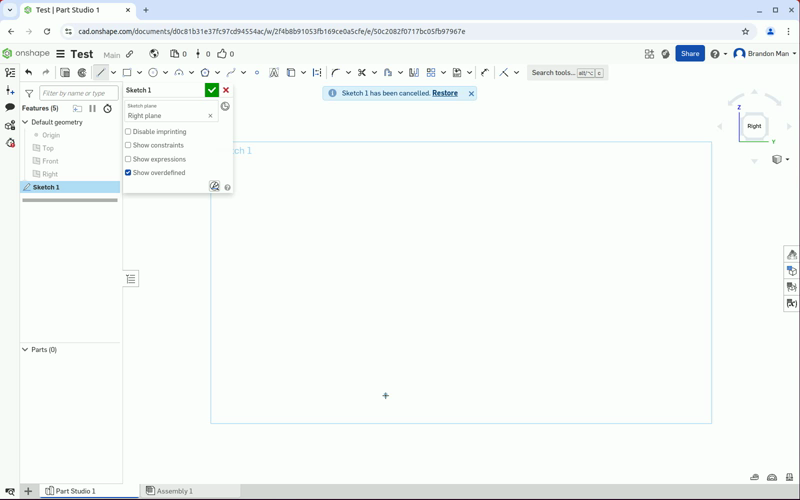
mouse_move(415, 395)
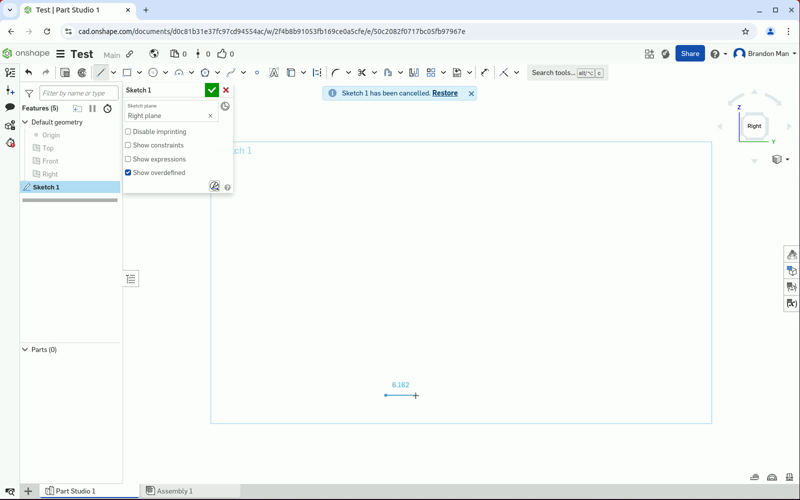
mouse_move(423, 395)
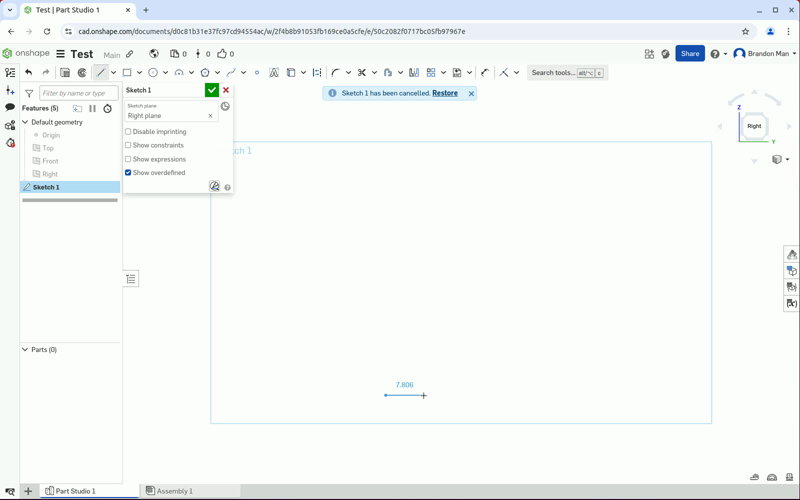
click(423, 395)
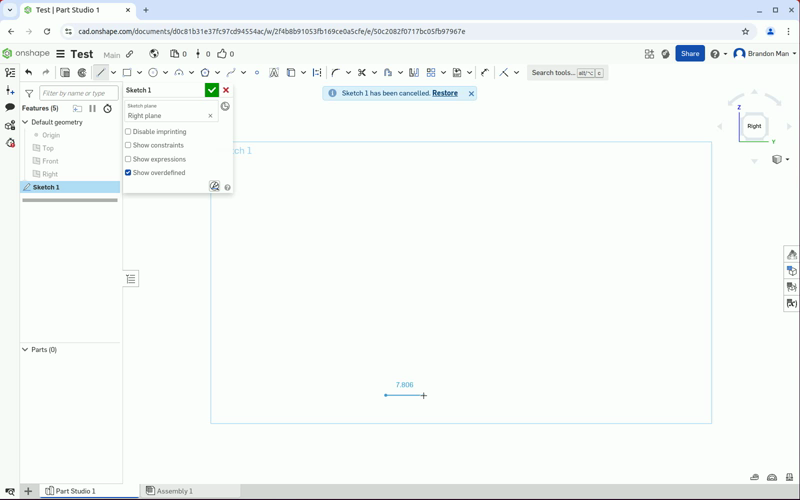
key_up(shift)
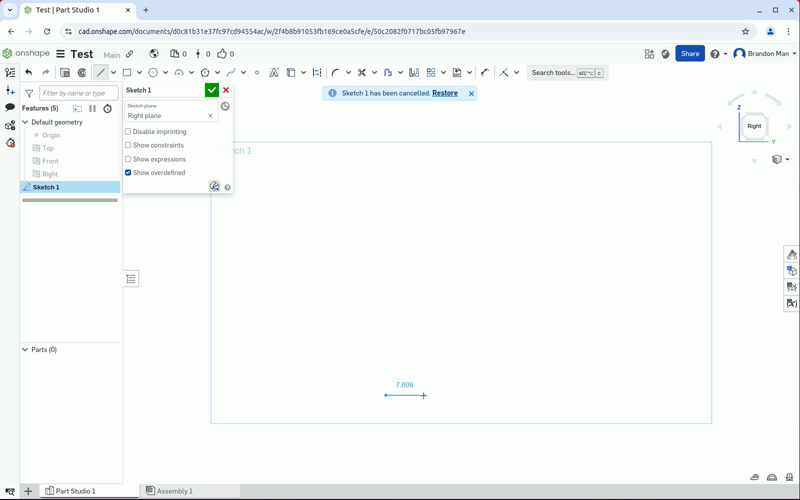
key_down(shift)
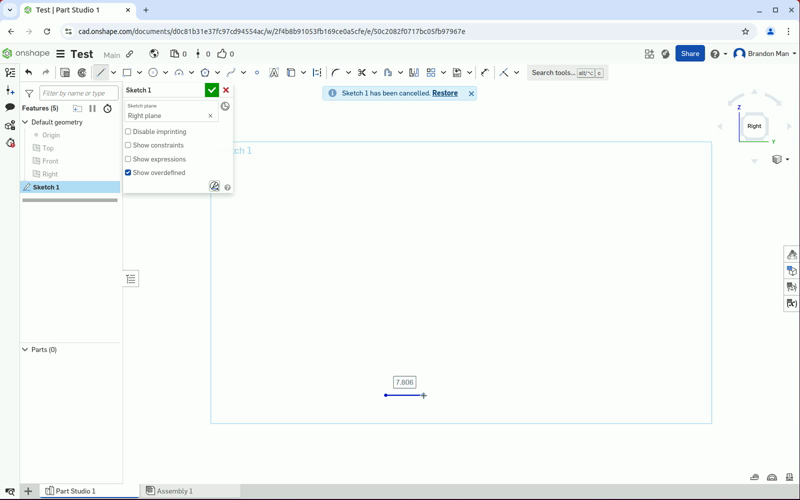
mouse_move(453, 395)
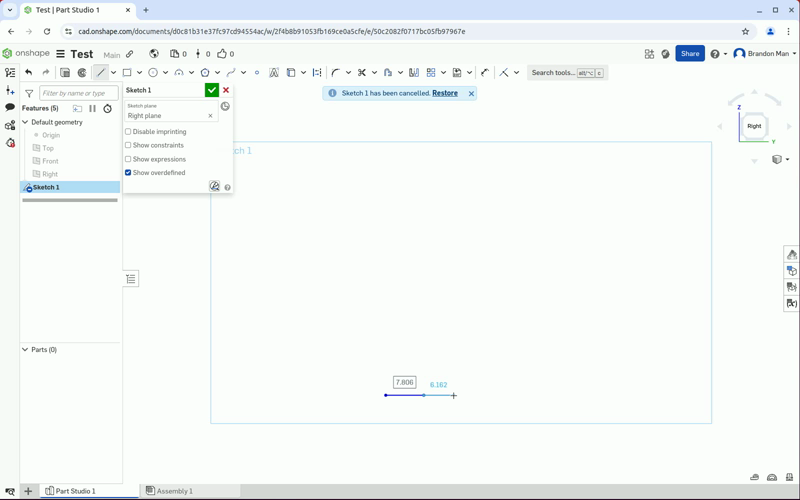
mouse_move(423, 362)
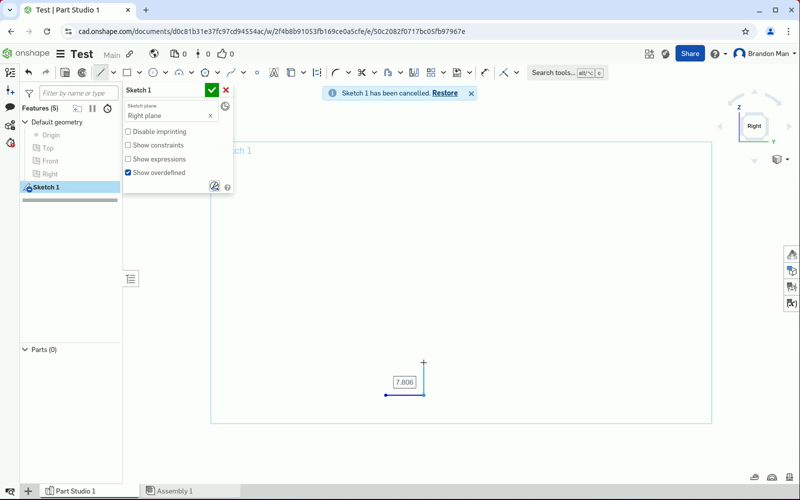
click(423, 362)
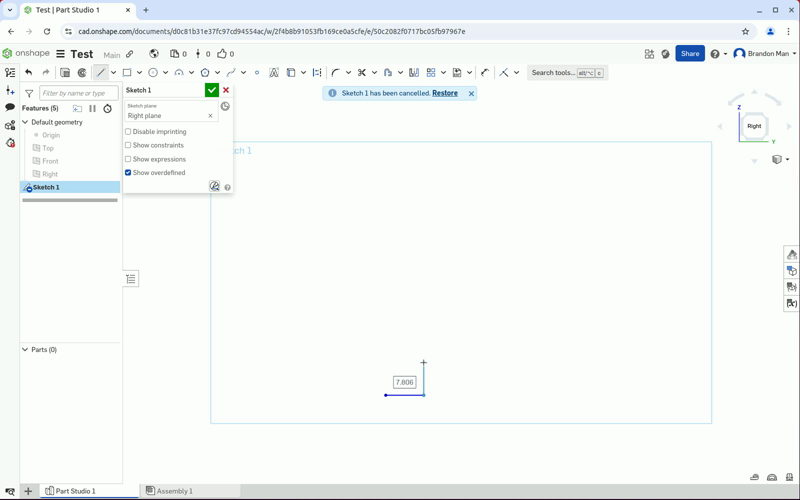
key_up(shift)
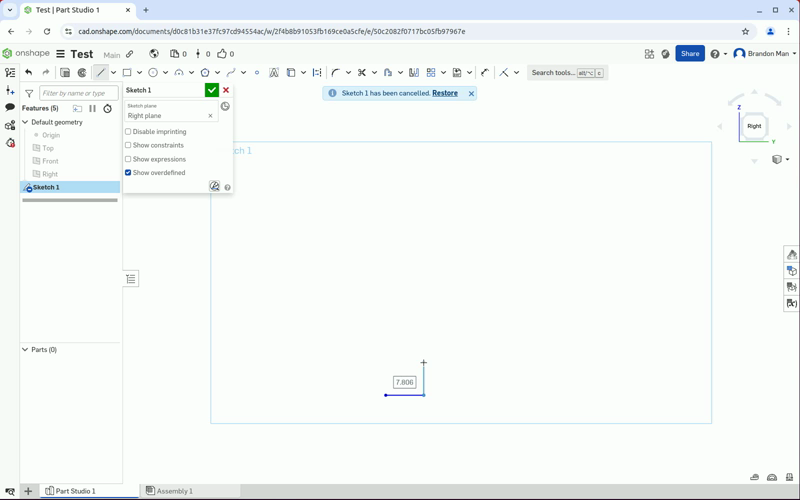
key_down(shift)
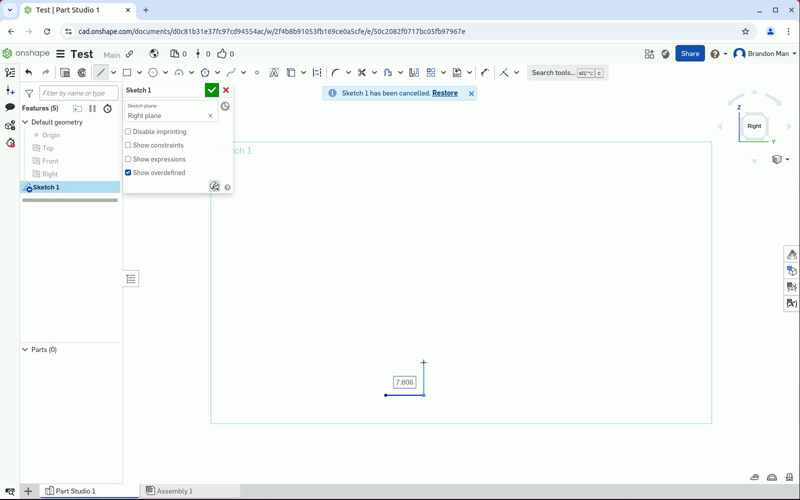
mouse_move(423, 171)
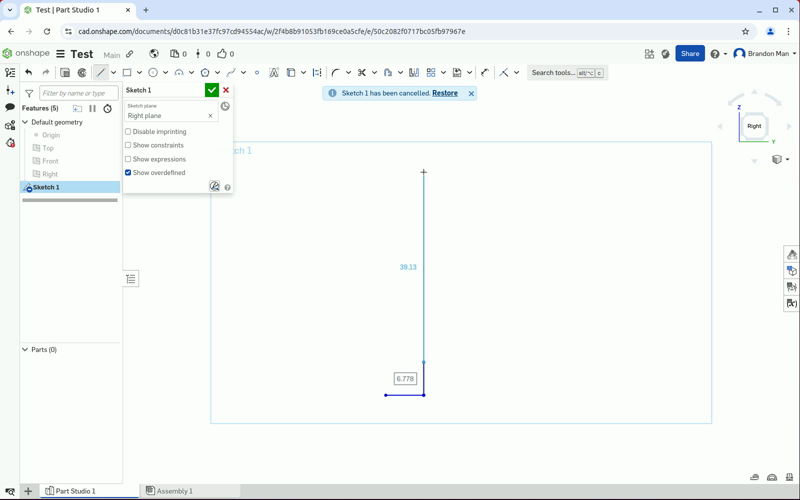
click(423, 171)
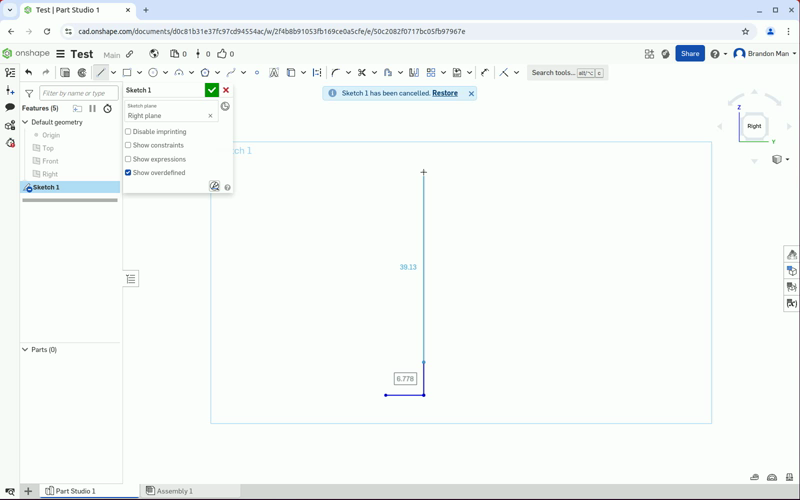
key_up(shift)
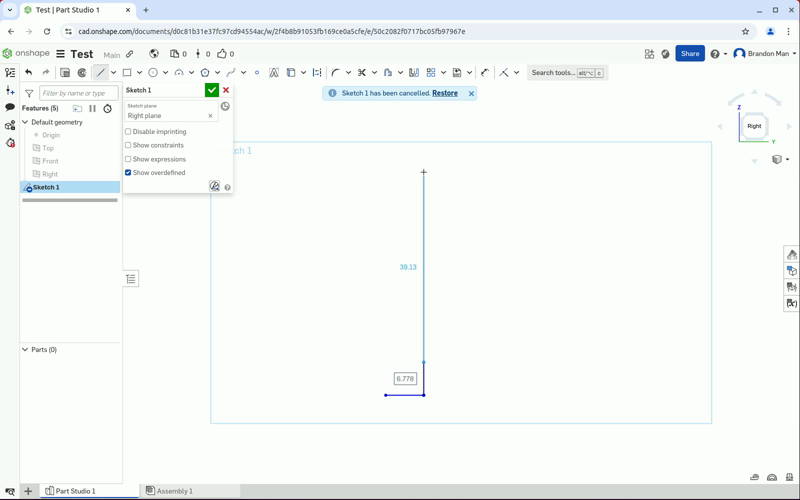
key_down(shift)
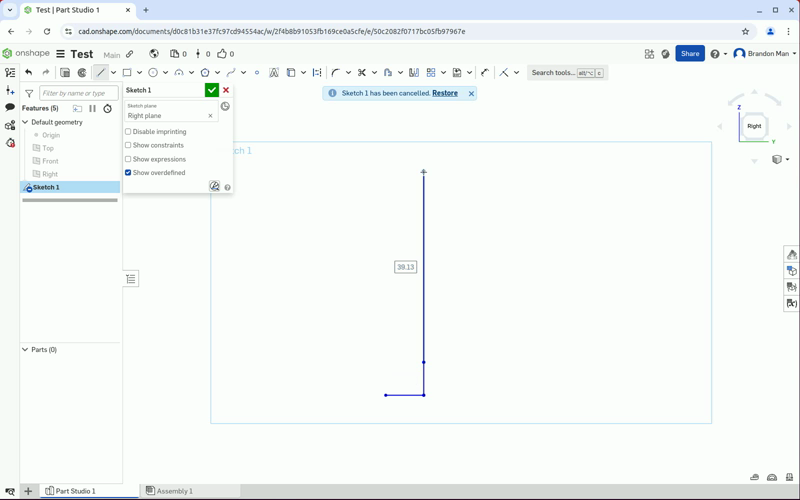
mouse_move(453, 171)
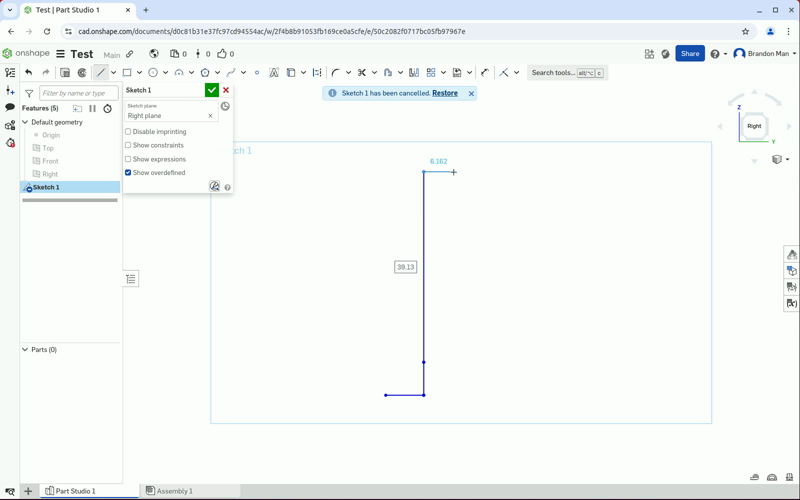
mouse_move(385, 171)
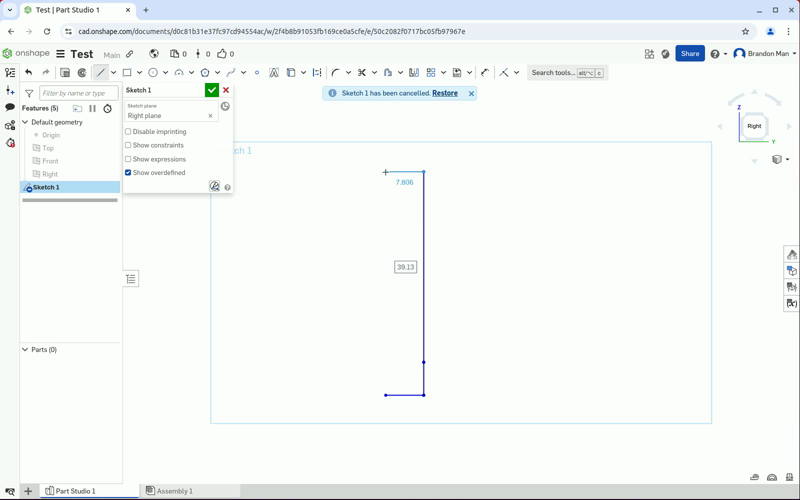
click(385, 171)
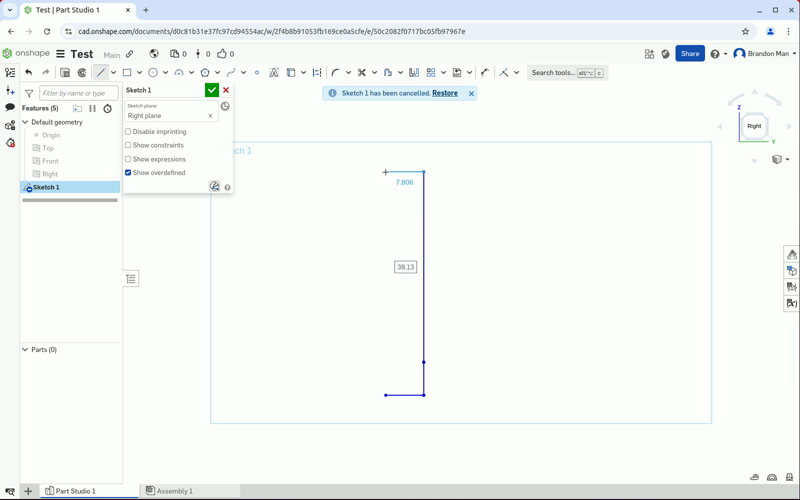
key_up(shift)
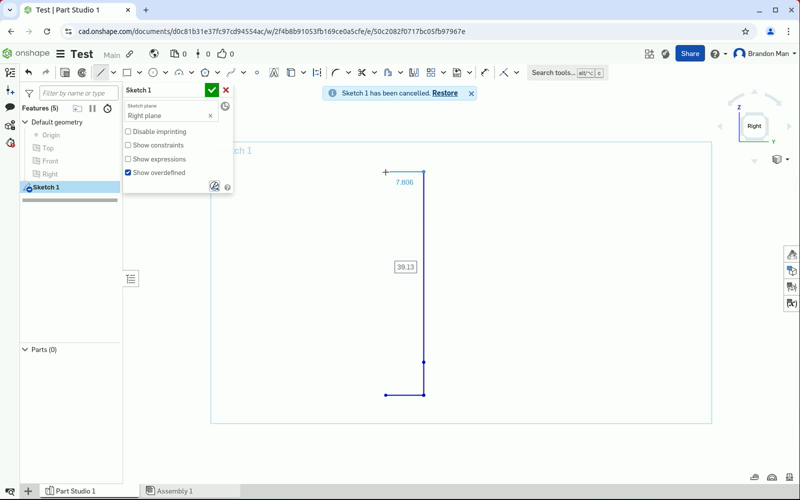
key_down(shift)
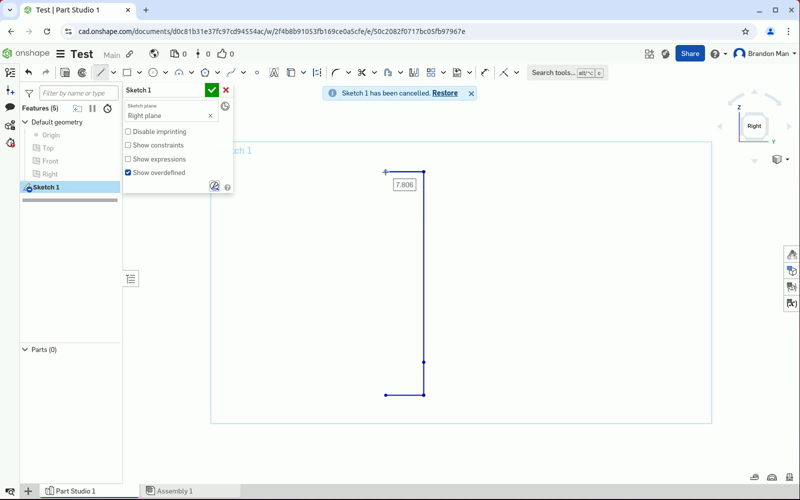
mouse_move(385, 395)
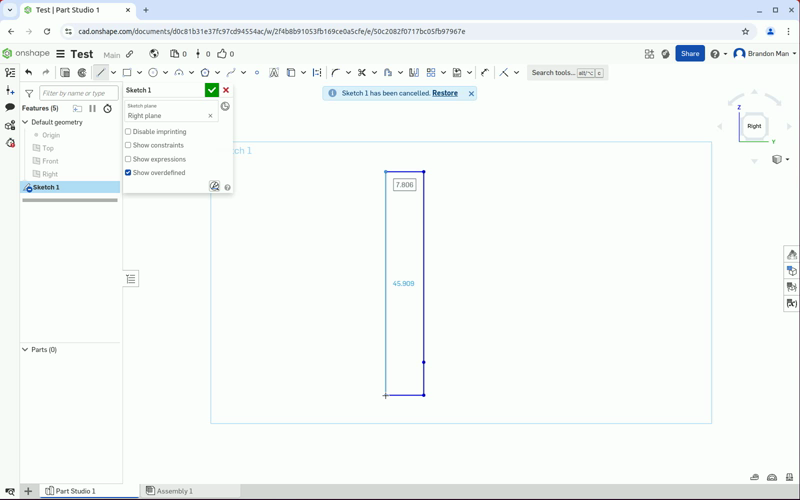
key_up(shift)
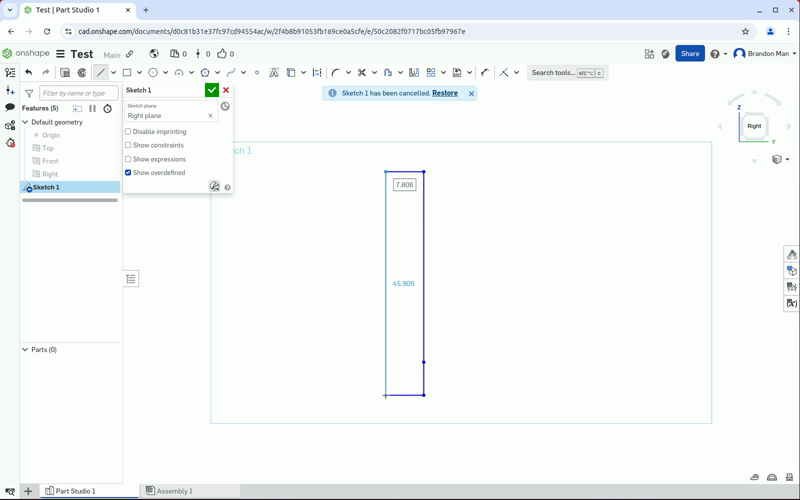
click(385, 395)
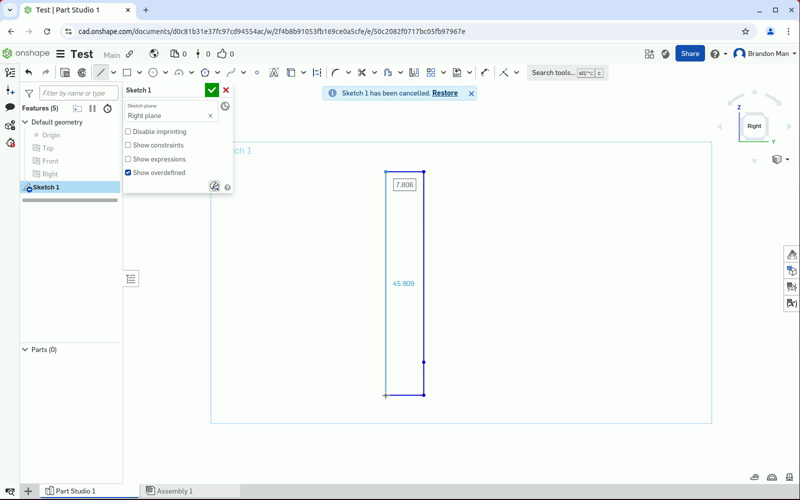
key(esc)
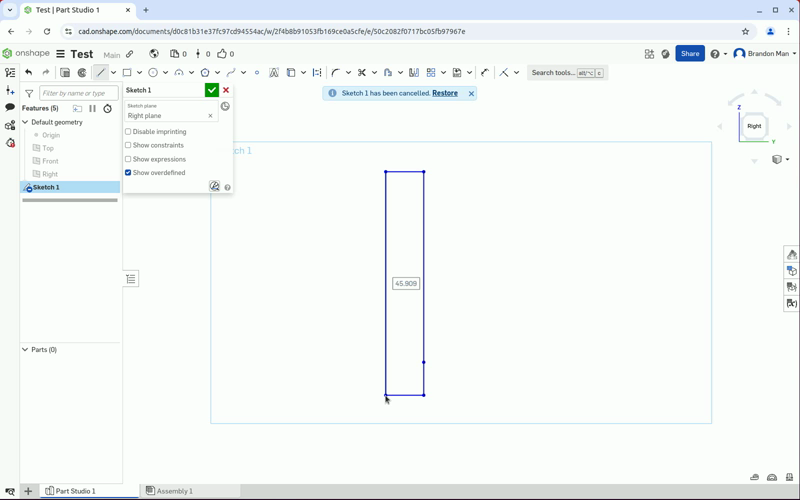
mouse_move(410, 264)
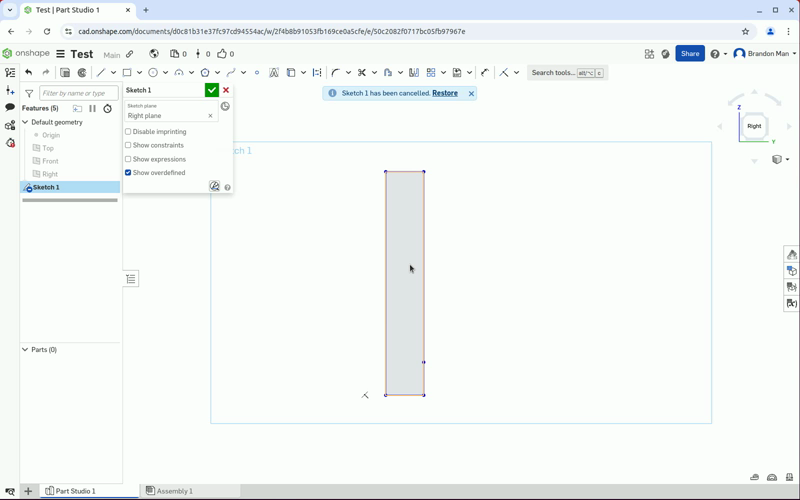
click(410, 264)
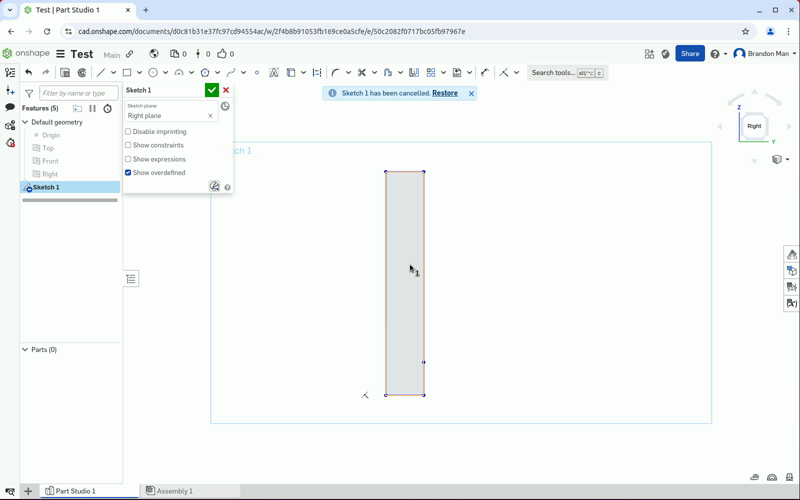
mouse_move(73, 352)
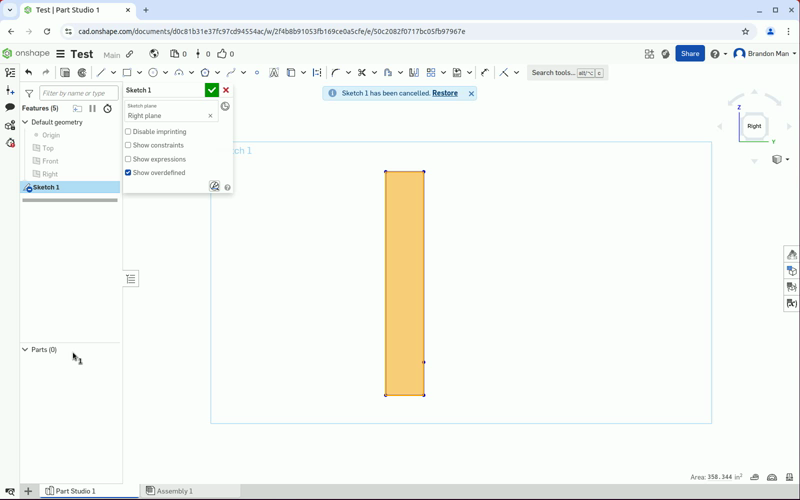
key(shift+y)
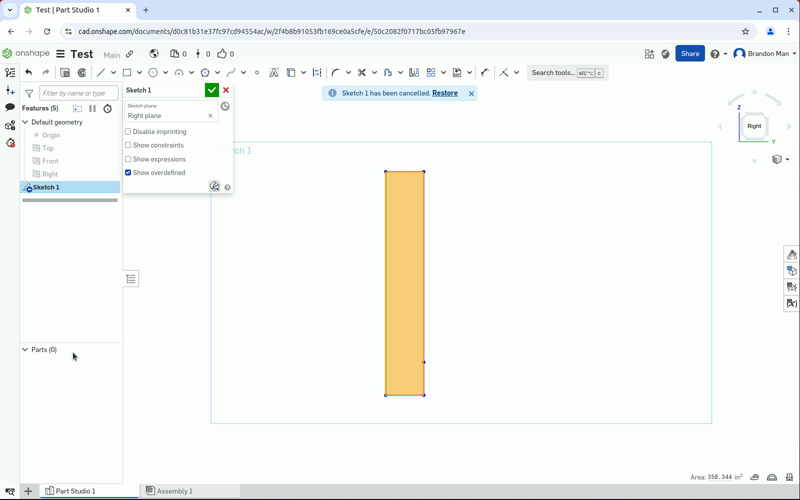
key(shift+e)
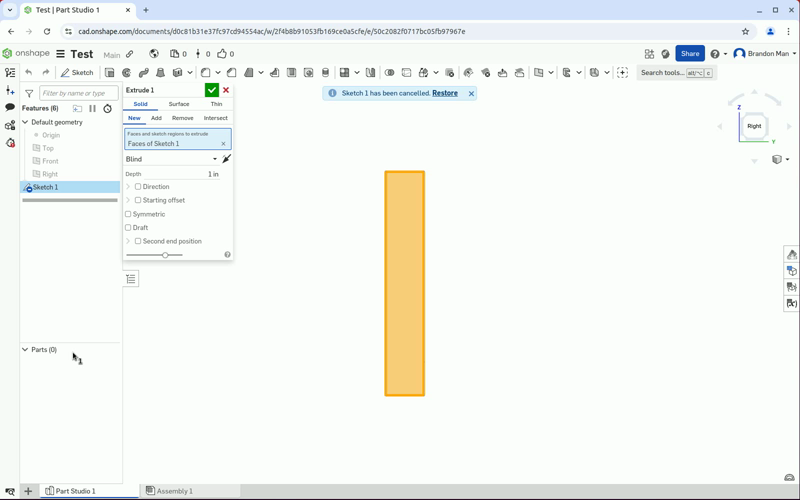
mouse_move(143, 106)
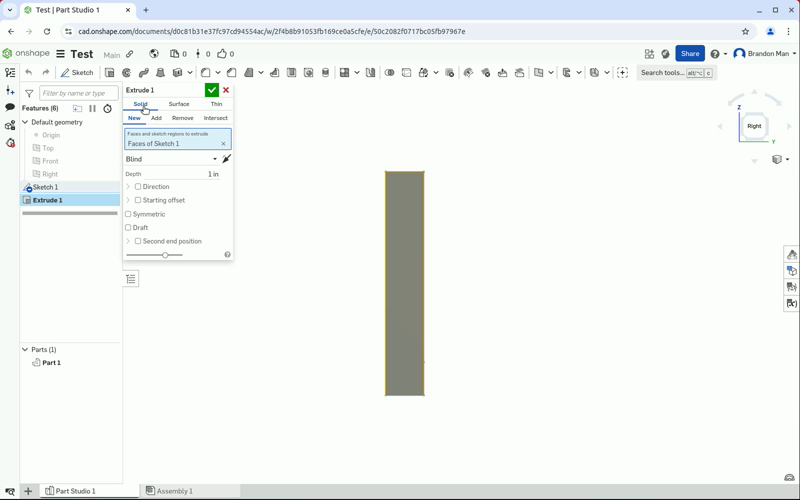
click(143, 106)
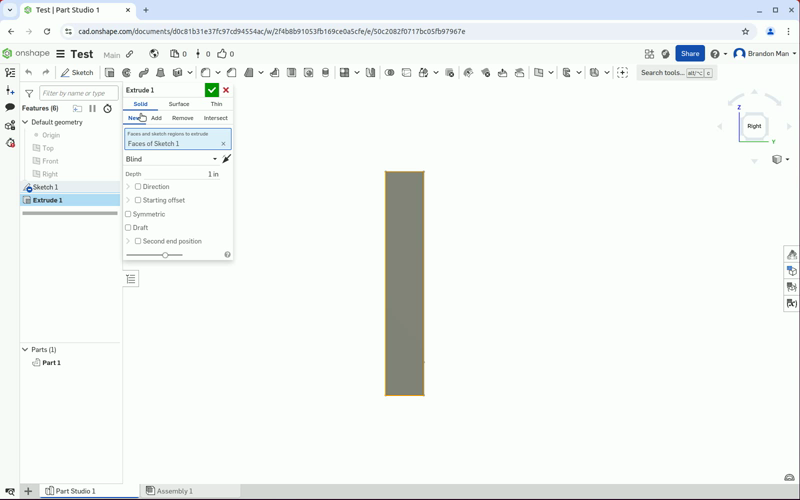
mouse_move(137, 120)
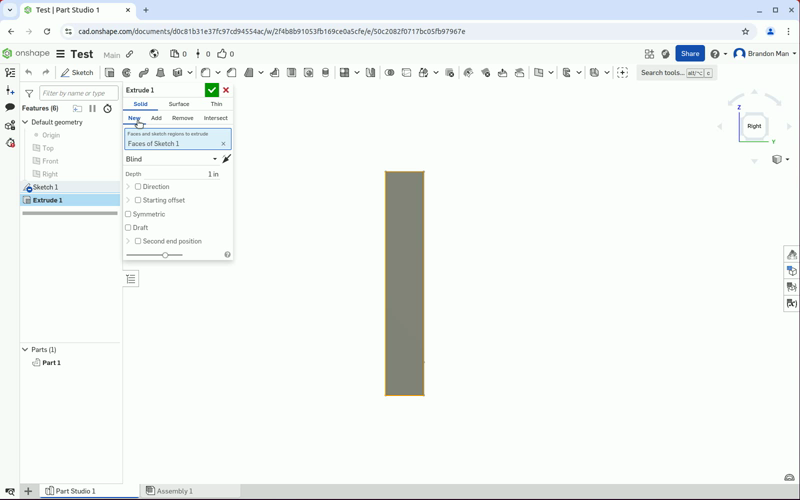
click(137, 120)
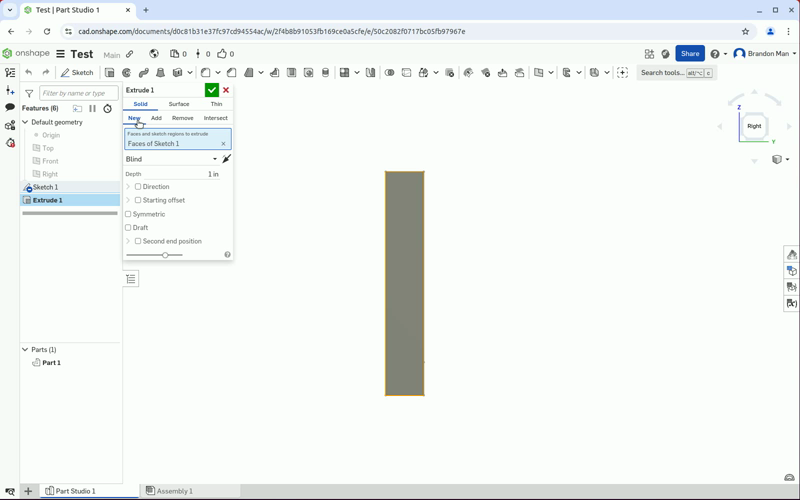
key(tab, 4)
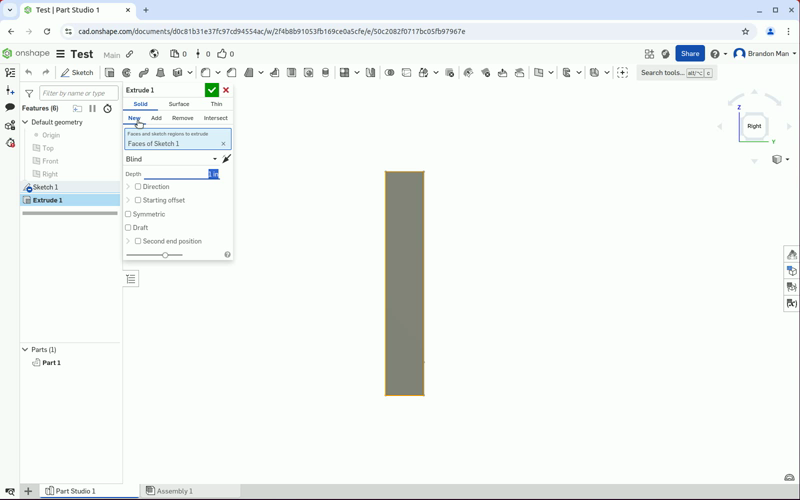
text(1.204)
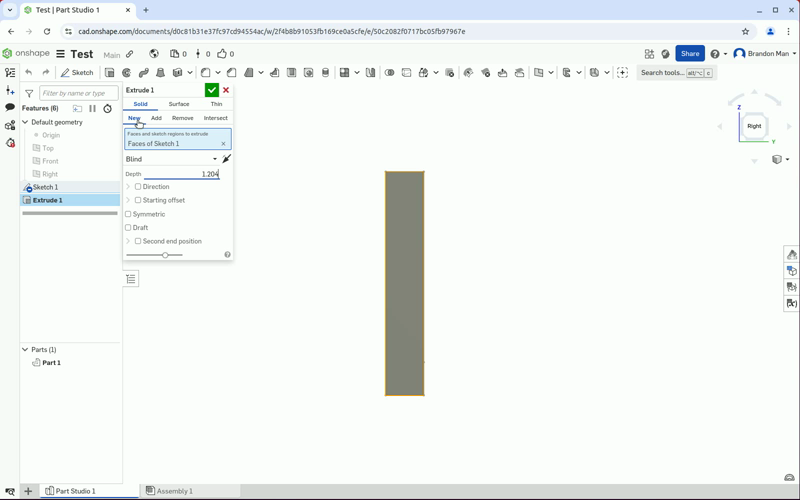
key(enter)
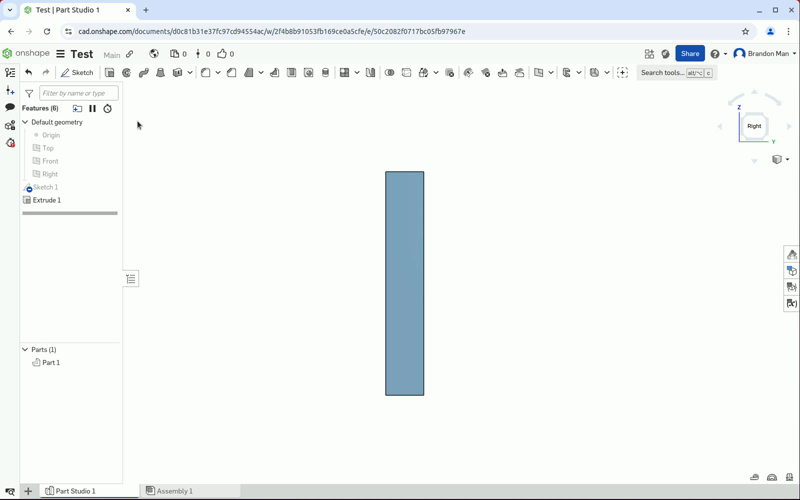
key(shift+h)
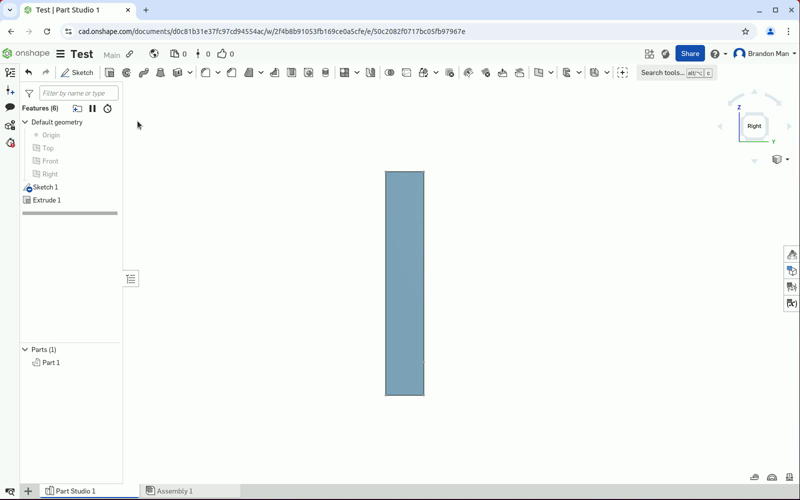
key(shift+h)
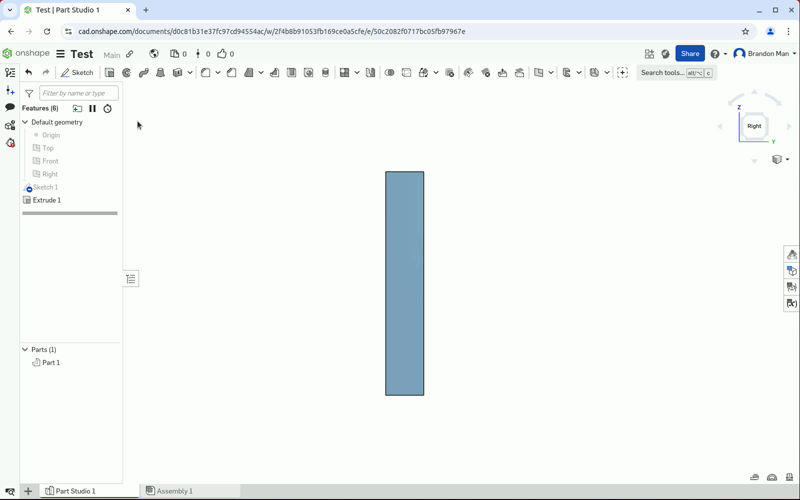
mouse_move(73, 189)
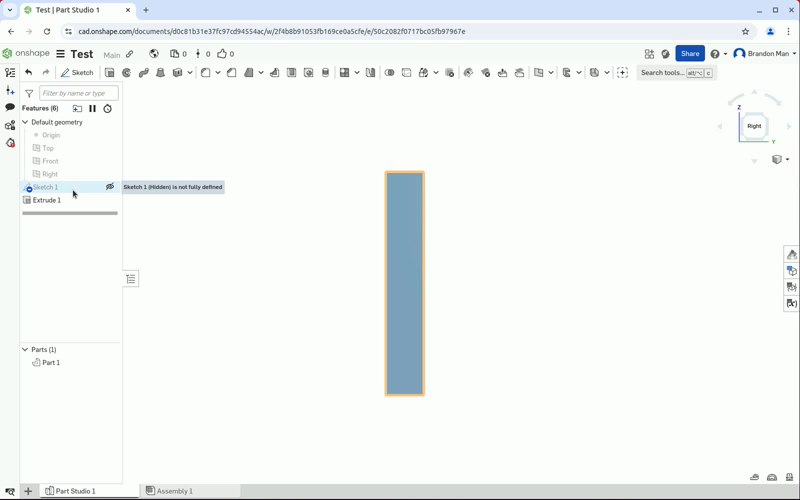
click(73, 189)
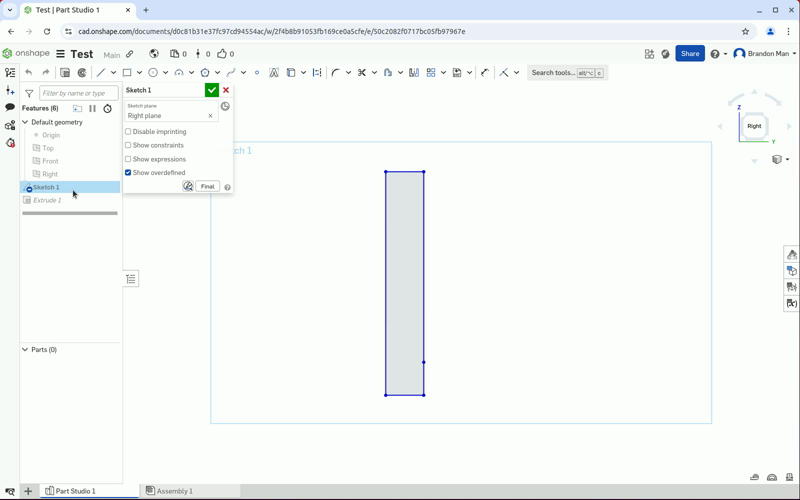
mouse_move(229, 92)
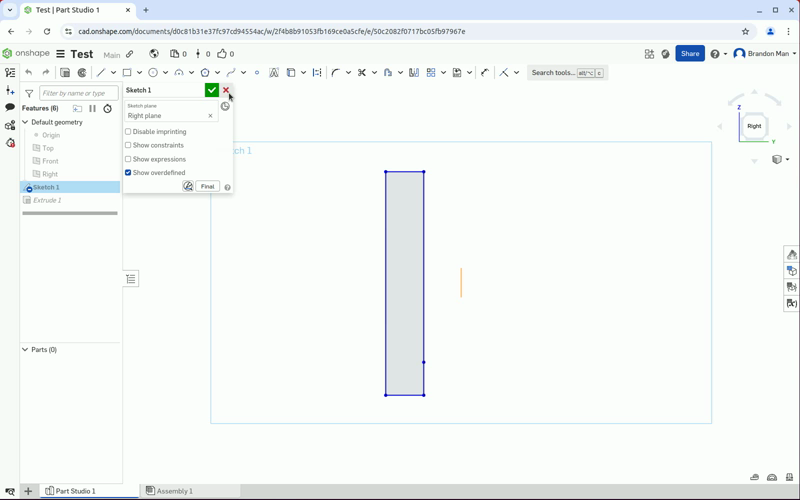
click(229, 92)
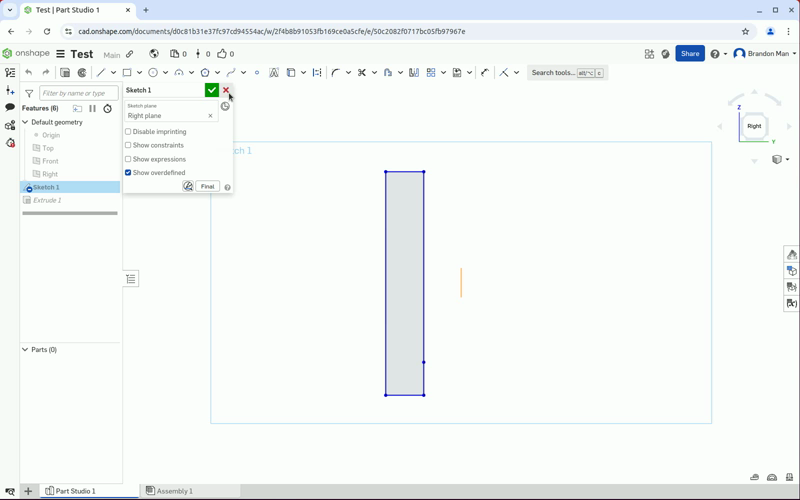
key(shift+s)
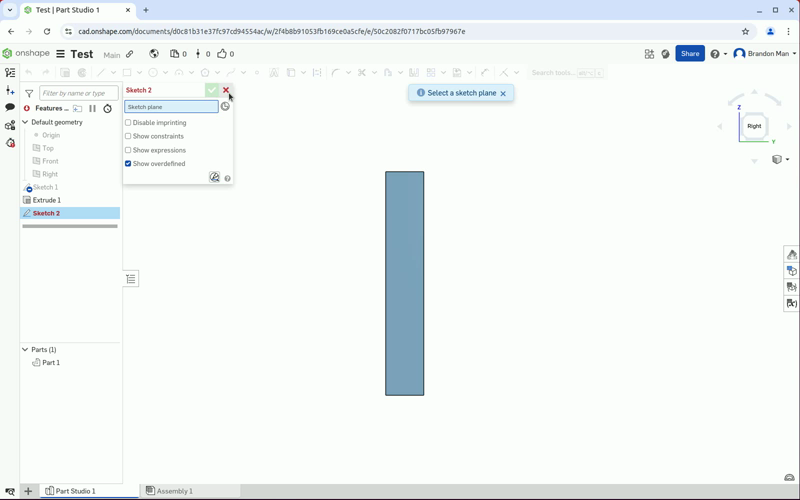
mouse_move(73, 176)
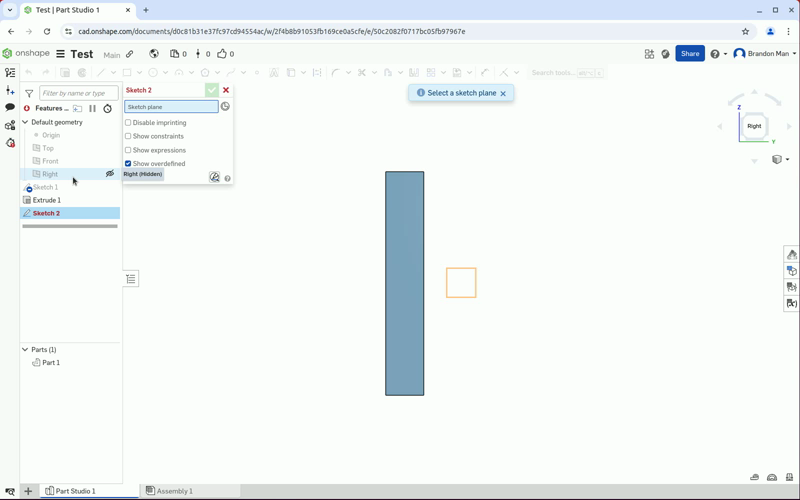
click(73, 176)
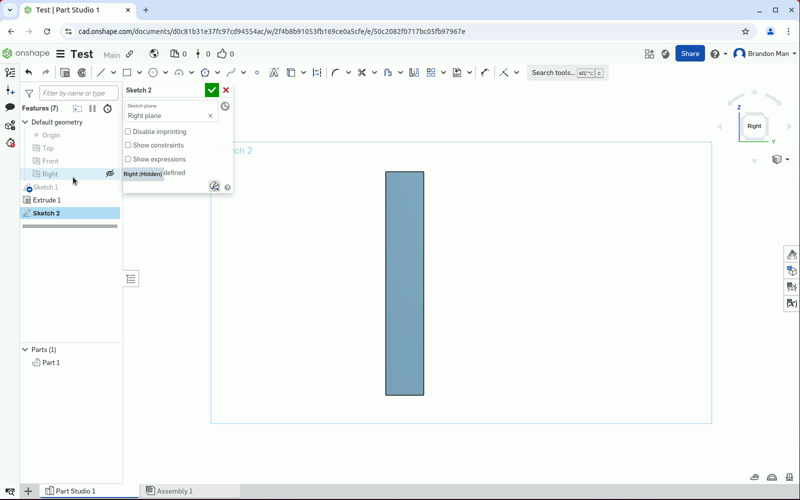
mouse_move(73, 352)
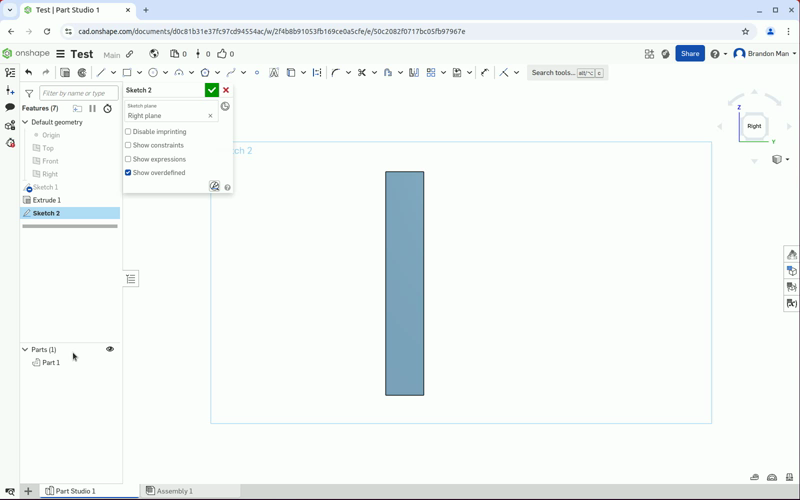
key(y)
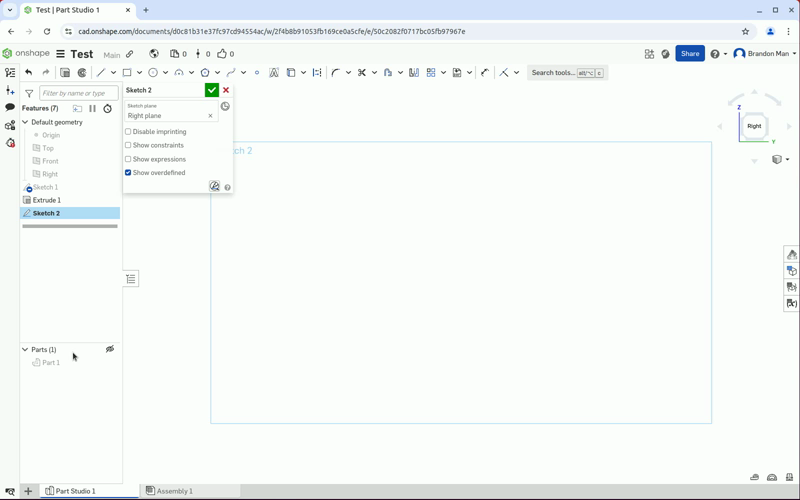
key(l)
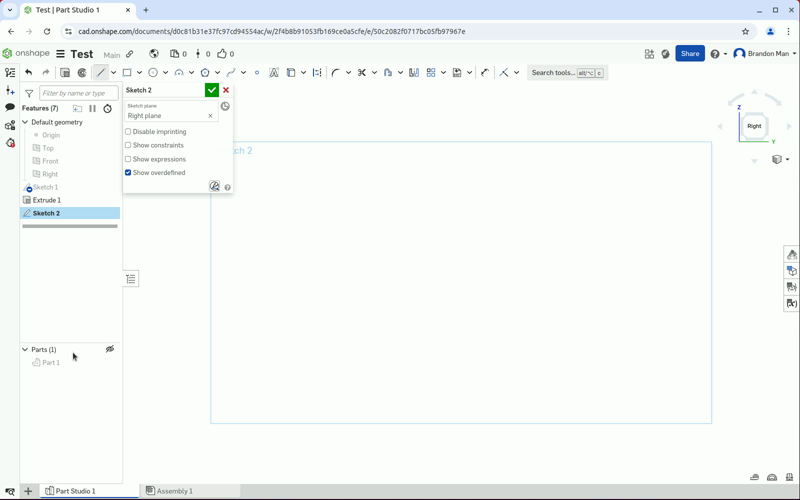
key_down(shift)
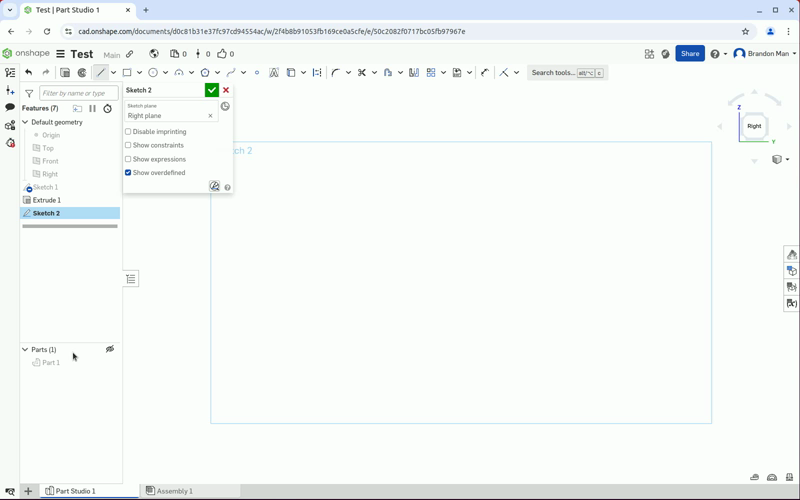
mouse_move(423, 395)
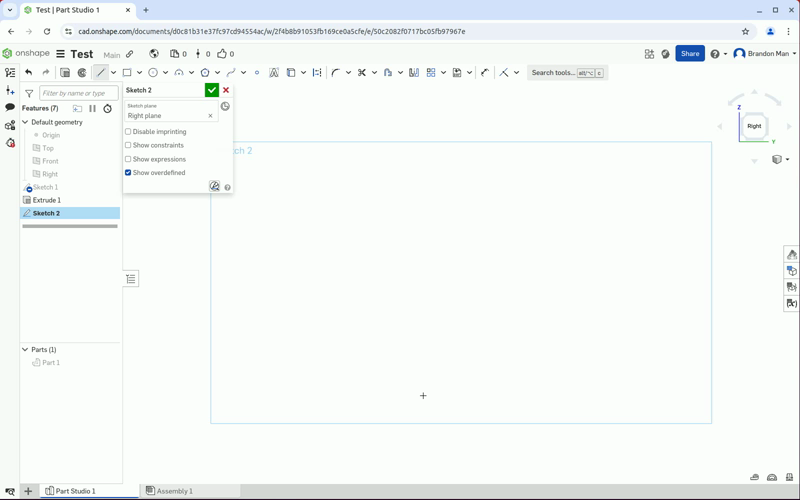
click(423, 395)
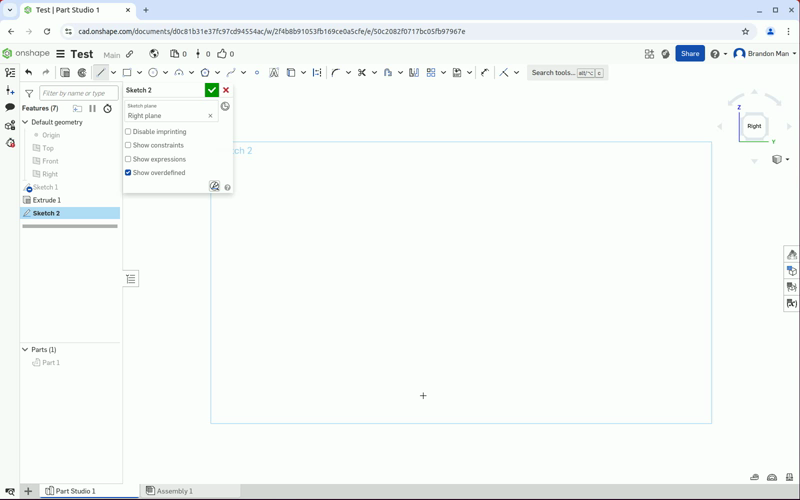
key_up(shift)
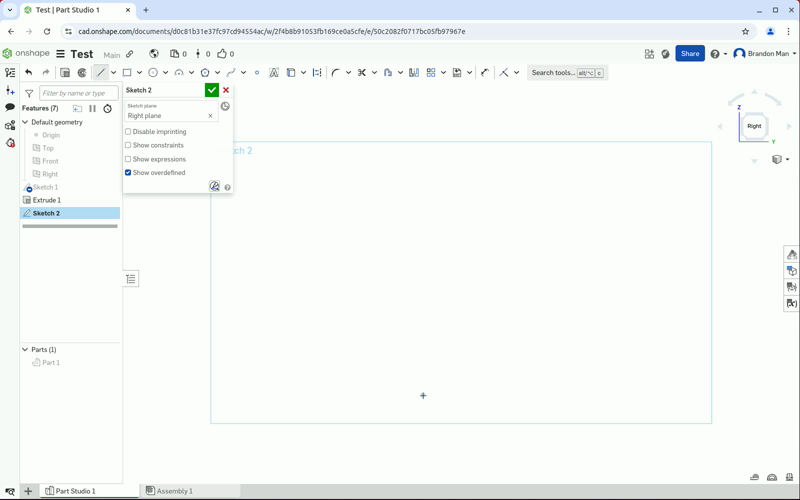
key_down(shift)
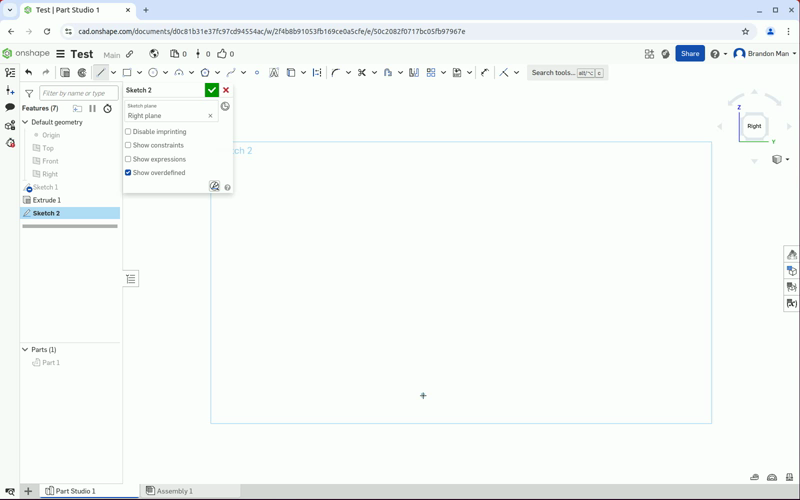
mouse_move(498, 395)
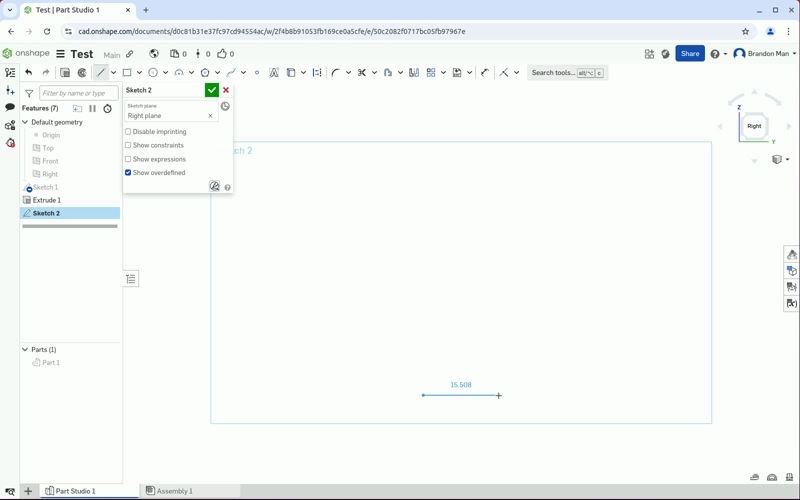
click(498, 395)
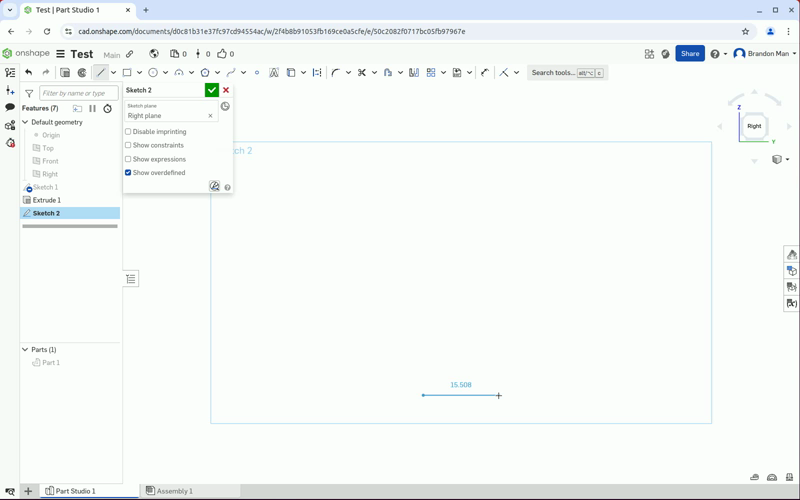
key_up(shift)
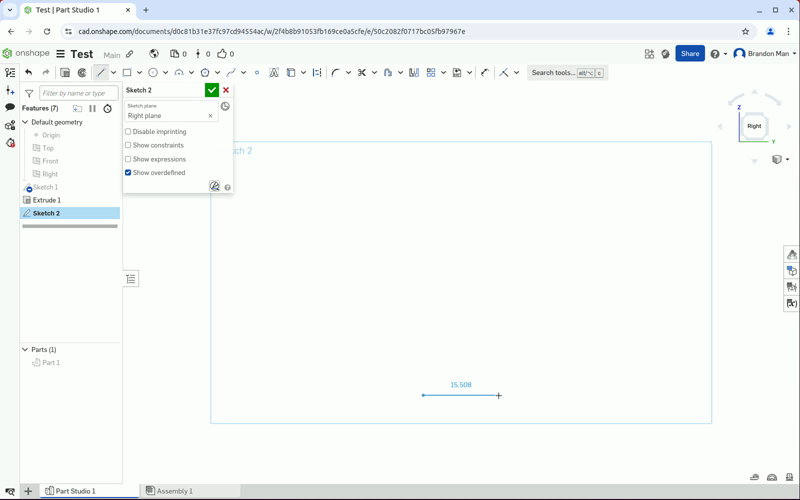
key_down(shift)
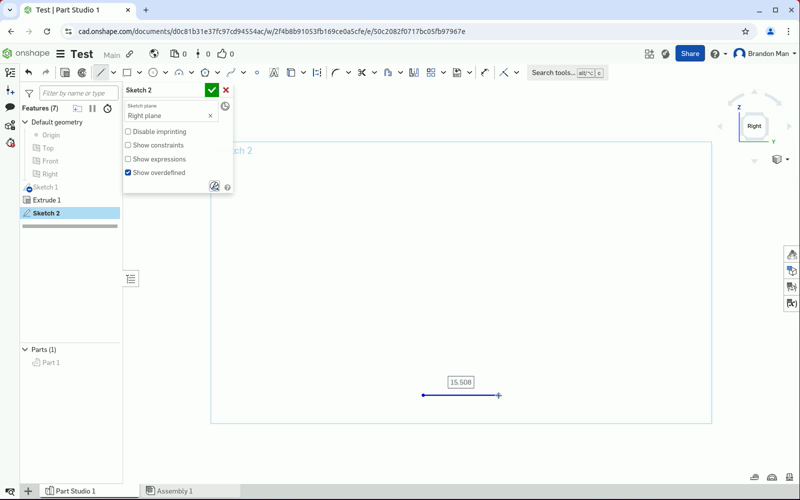
mouse_move(528, 395)
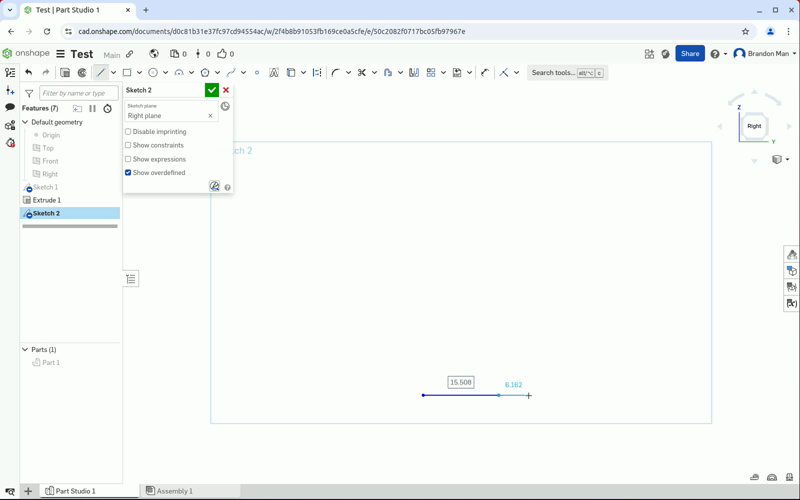
mouse_move(498, 362)
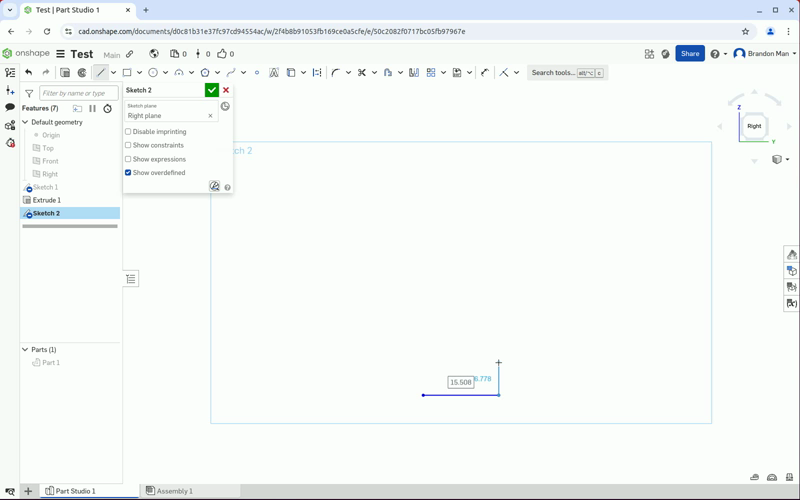
click(498, 362)
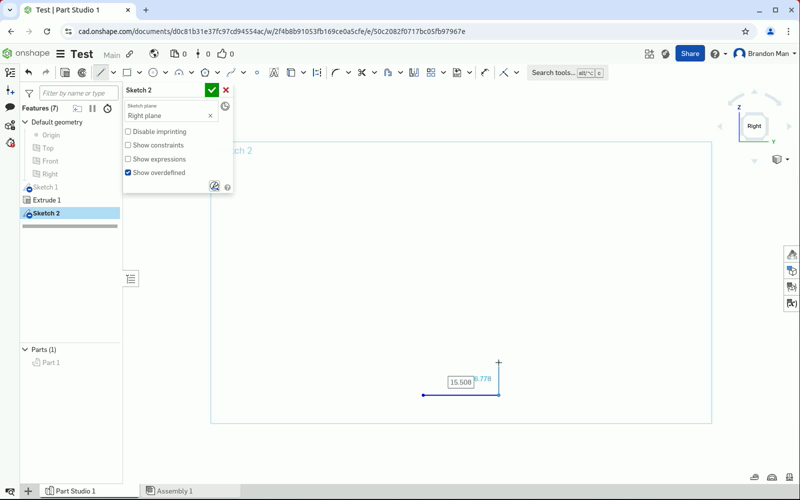
key_up(shift)
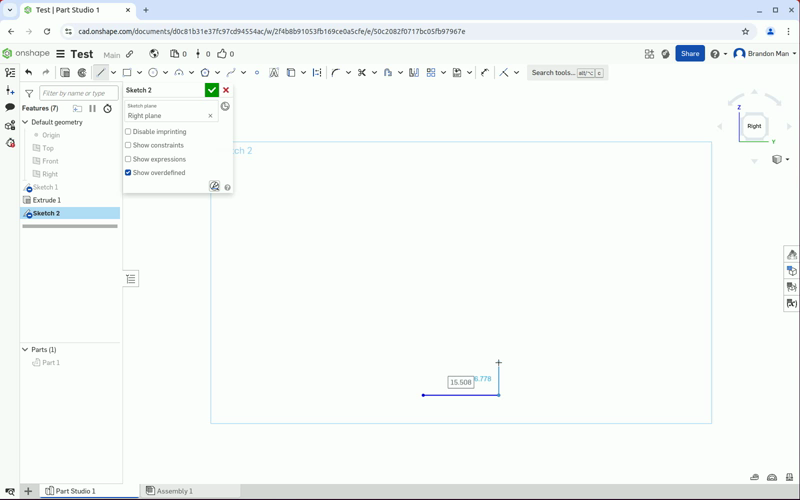
key_down(shift)
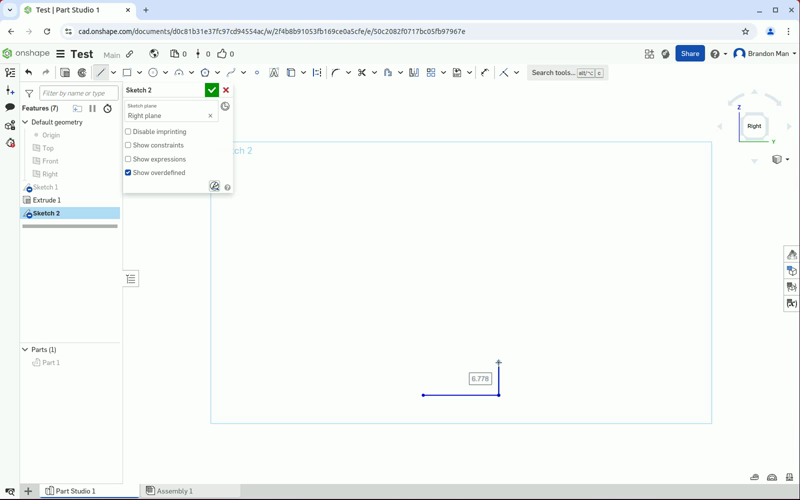
mouse_move(423, 362)
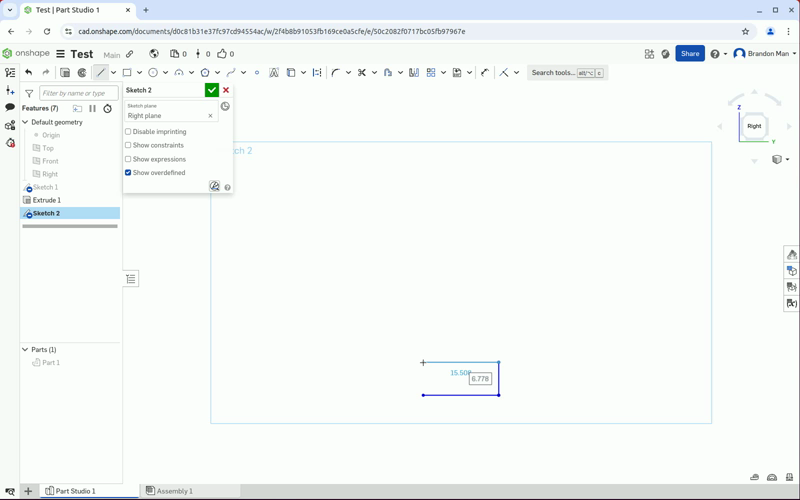
click(423, 362)
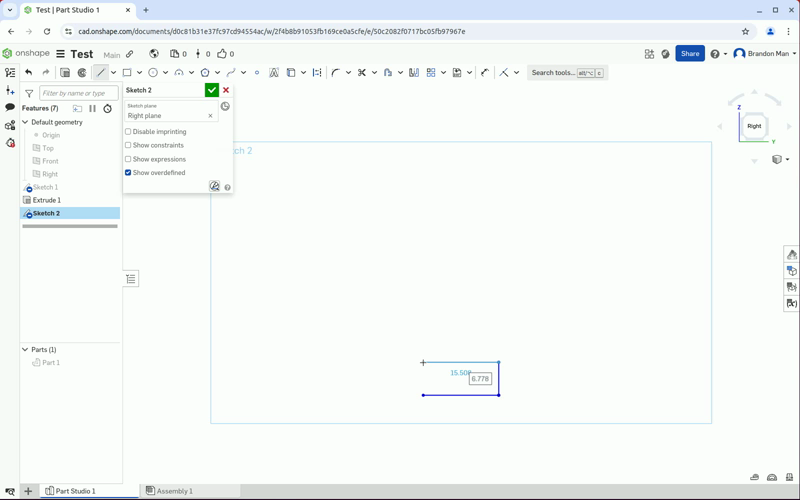
key_up(shift)
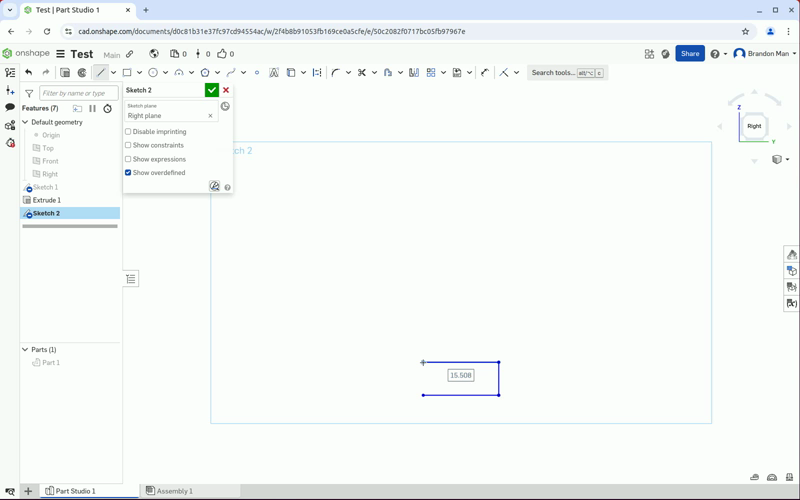
mouse_move(453, 362)
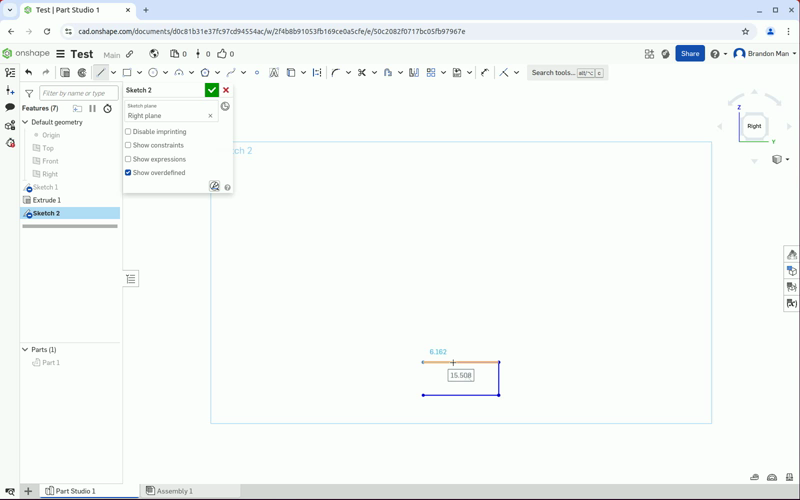
key_down(shift)
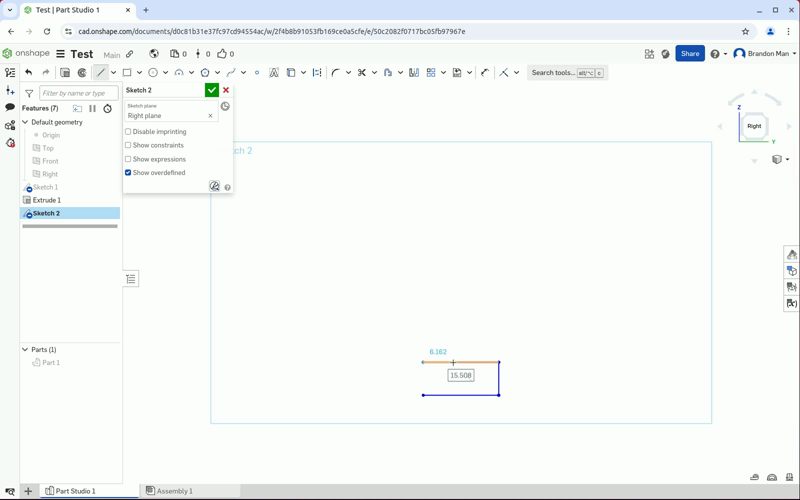
mouse_move(423, 395)
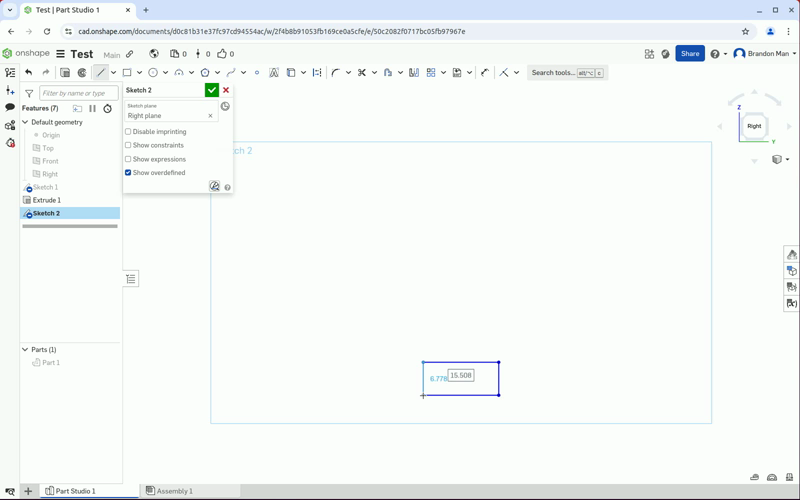
key_up(shift)
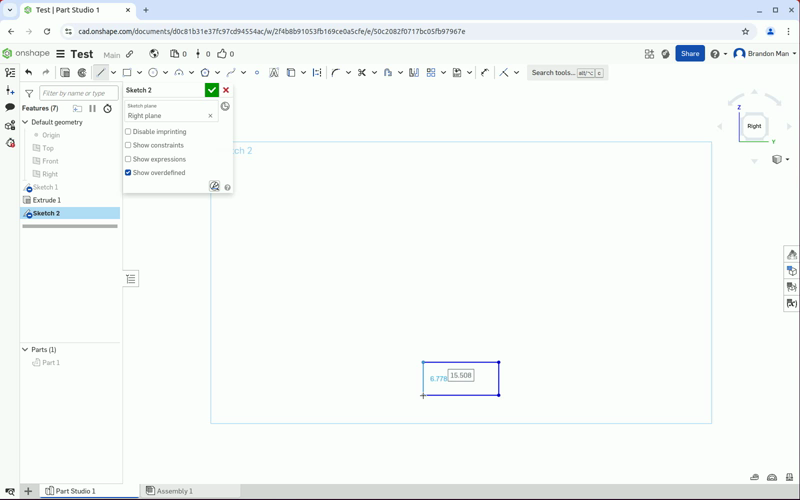
click(423, 395)
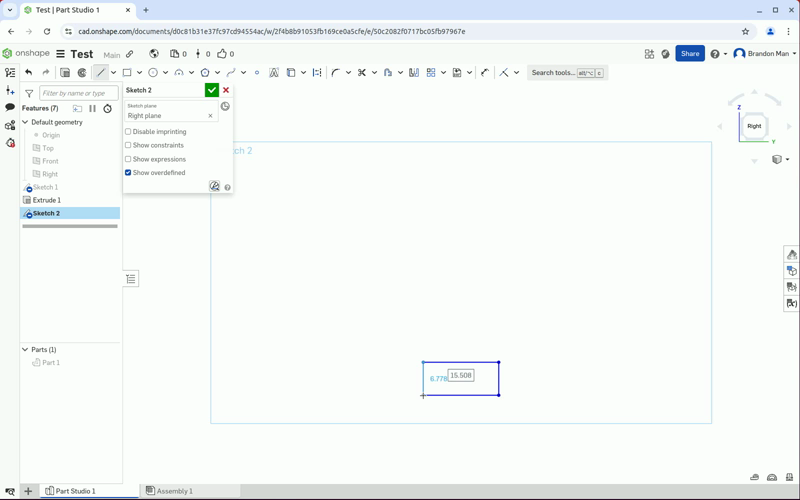
key(esc)
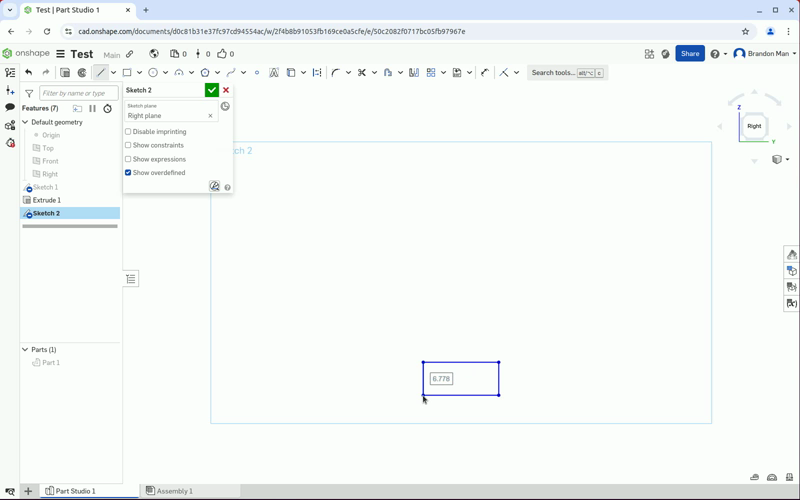
mouse_move(461, 366)
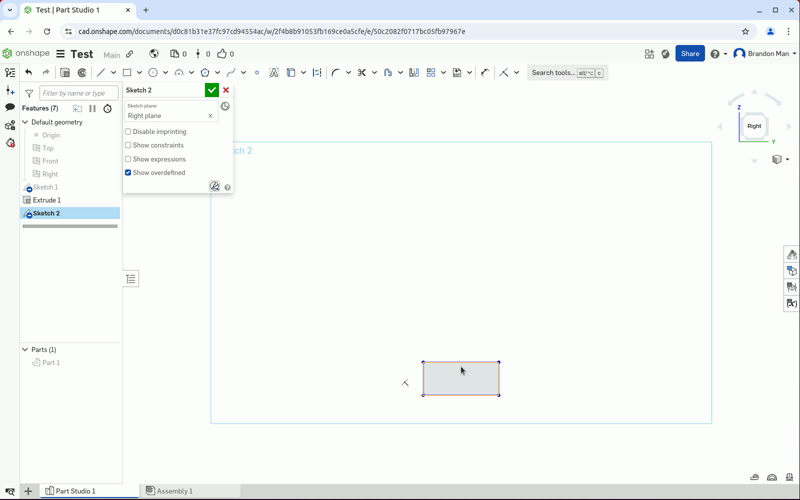
click(461, 366)
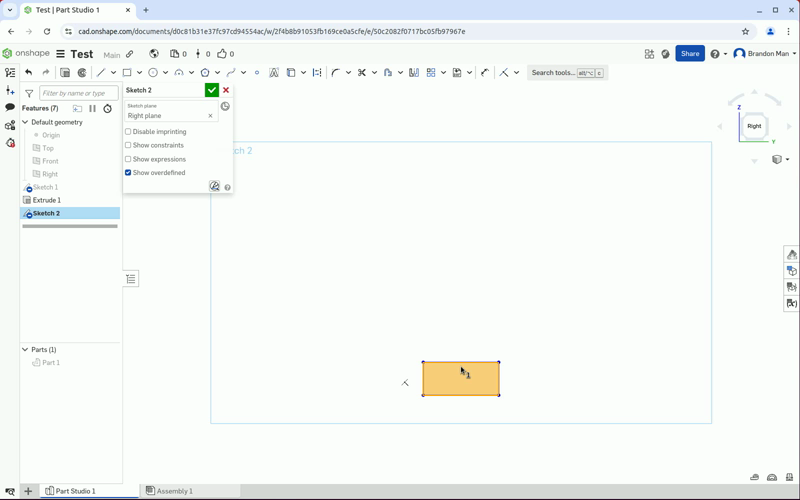
mouse_move(73, 352)
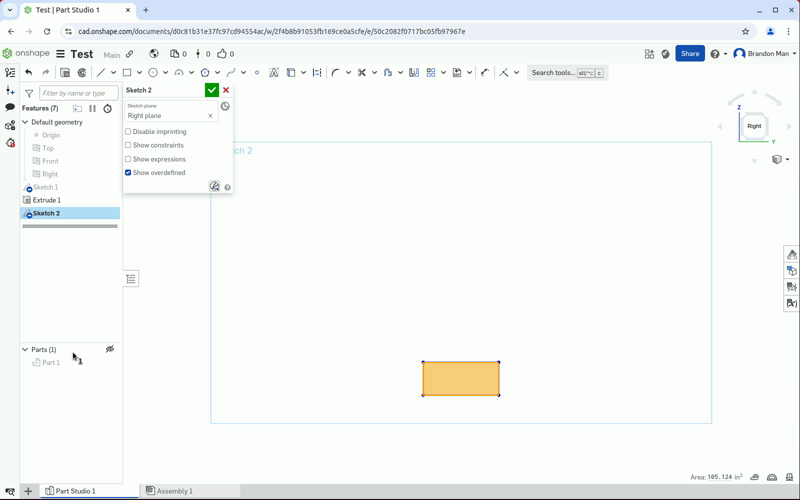
key(shift+y)
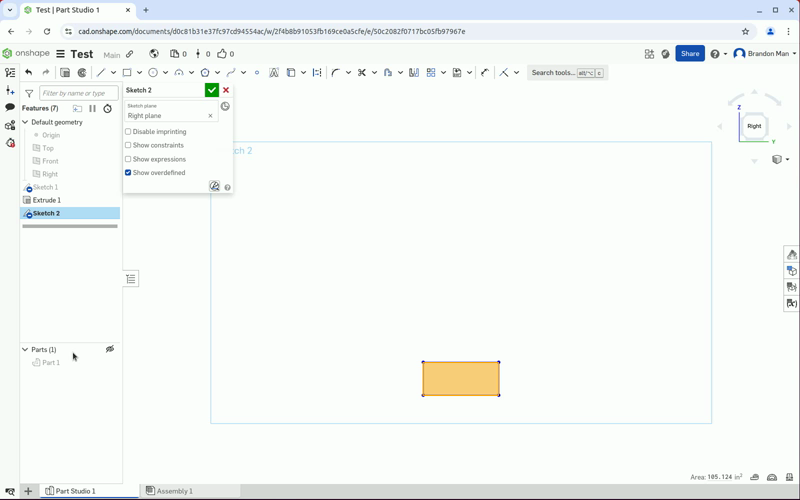
key(shift+e)
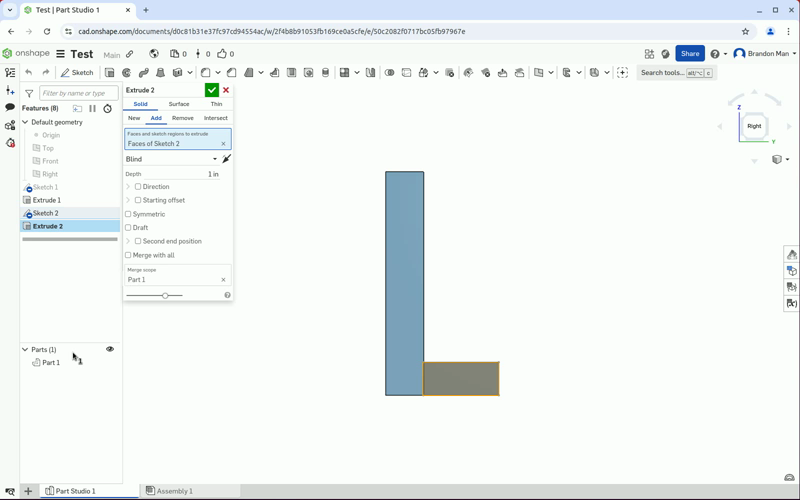
mouse_move(143, 106)
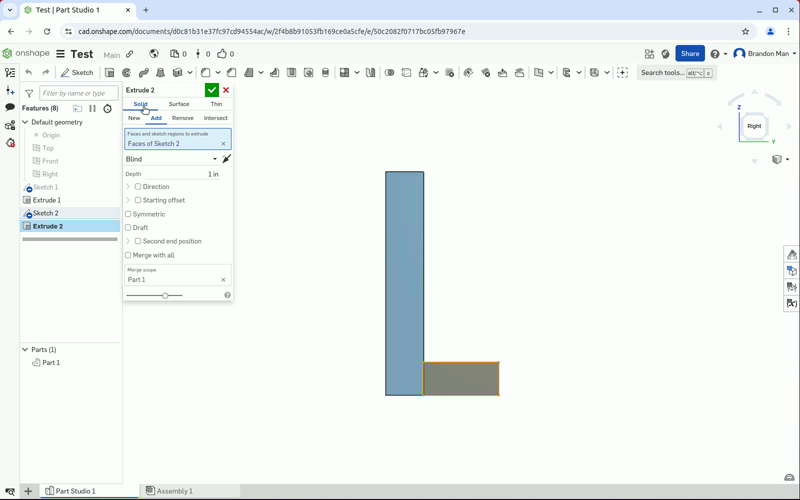
click(143, 106)
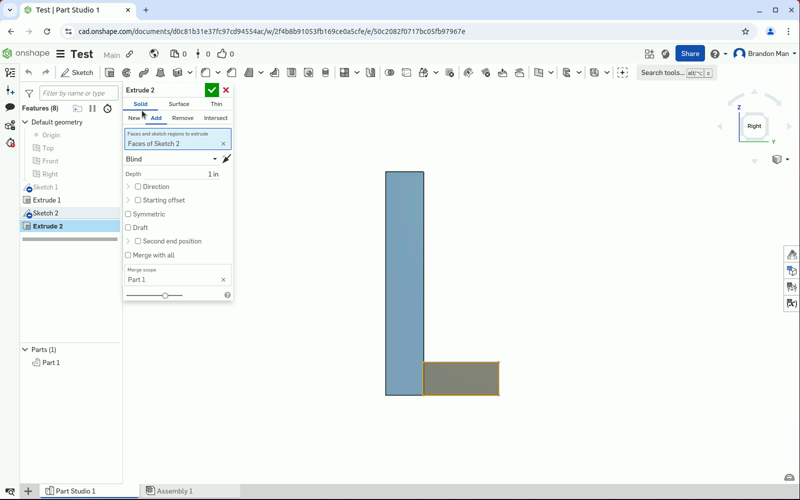
mouse_move(137, 120)
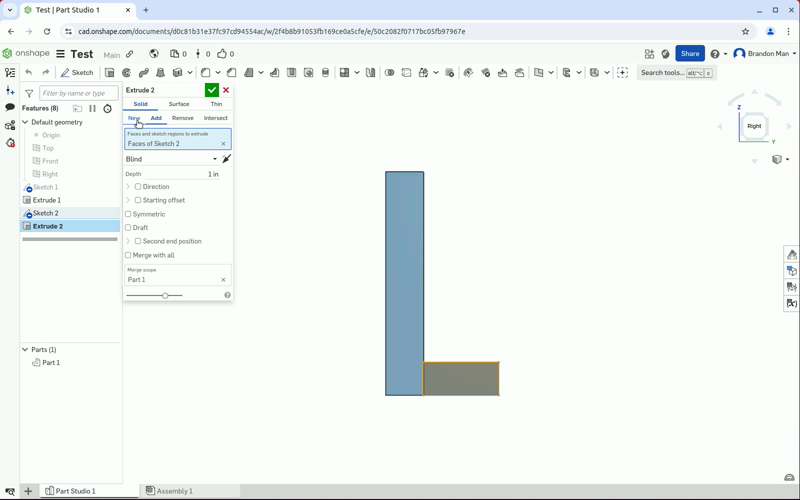
click(137, 120)
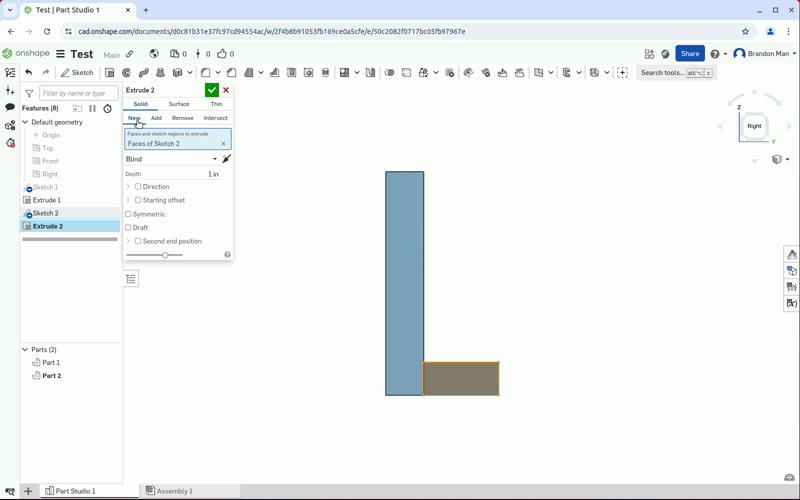
key(tab, 4)
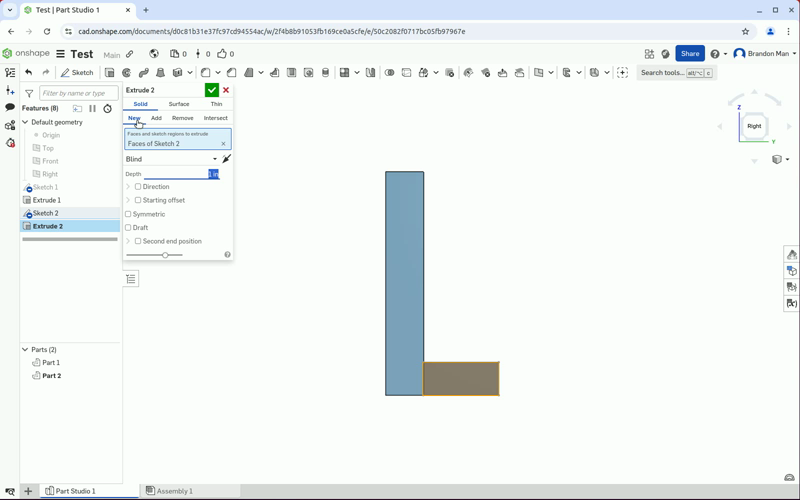
text(1.204)
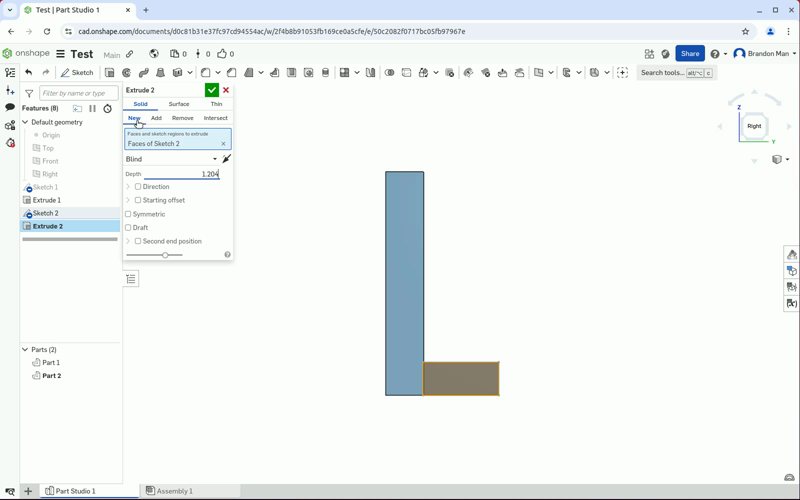
key(enter)
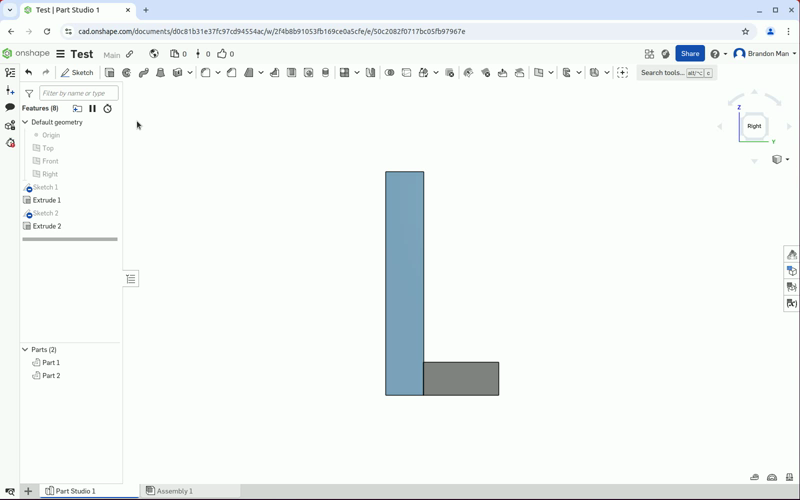
key(shift+h)
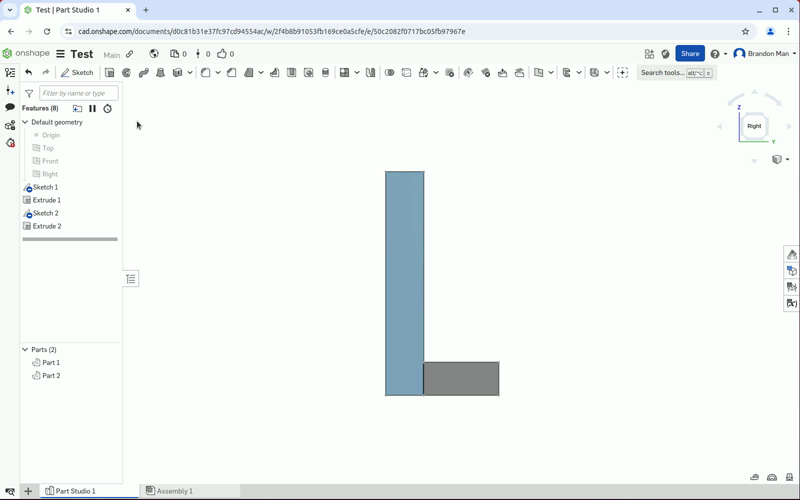
key(shift+h)
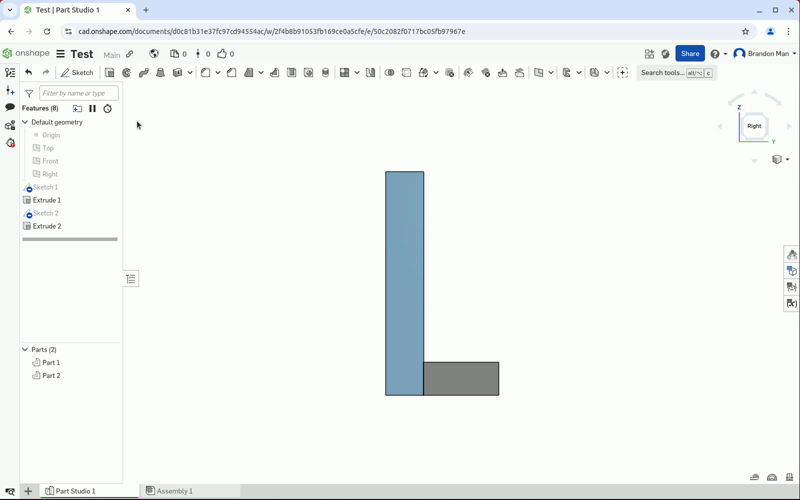
mouse_move(73, 189)
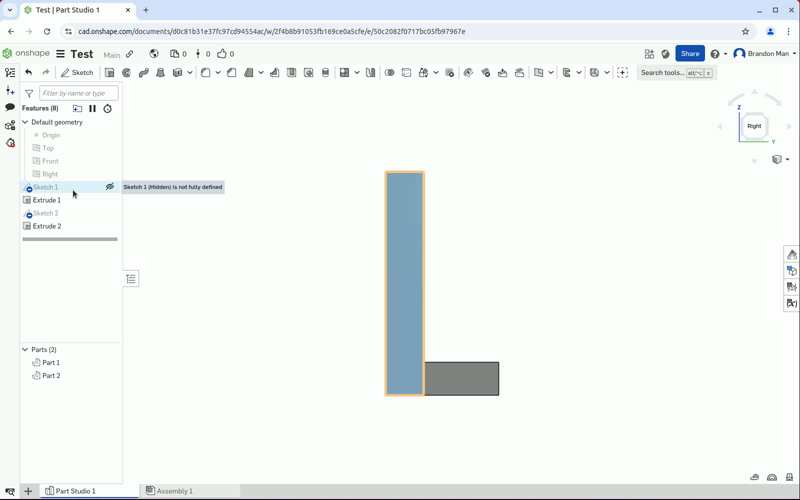
click(73, 189)
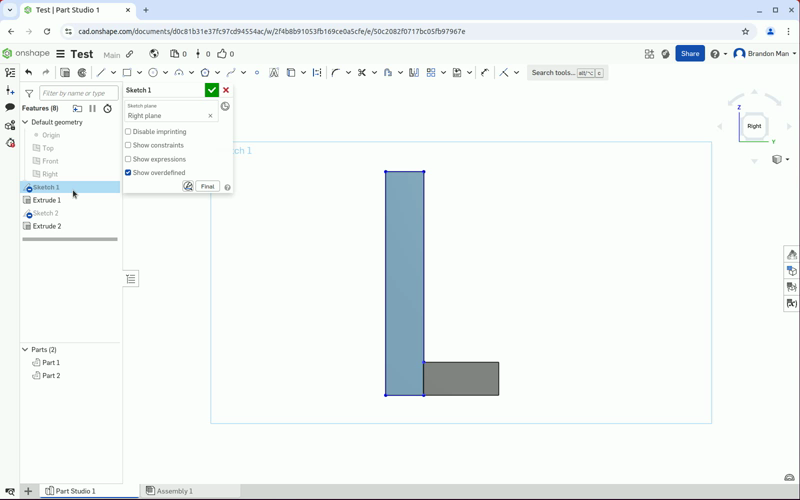
mouse_move(229, 92)
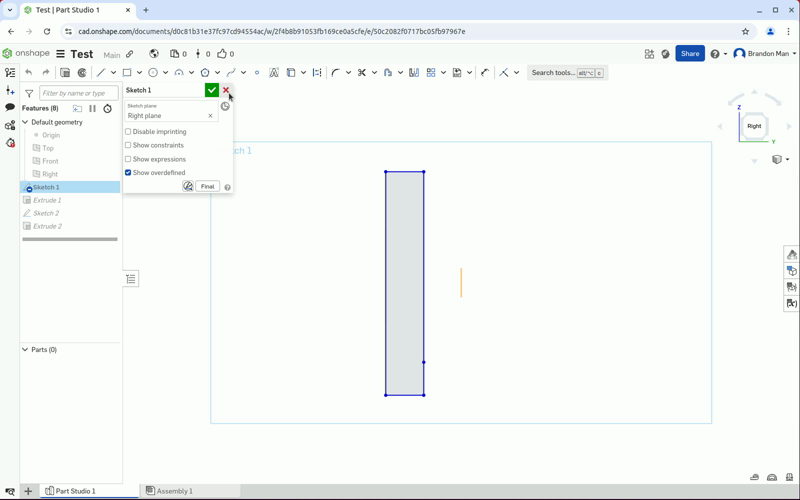
click(229, 92)
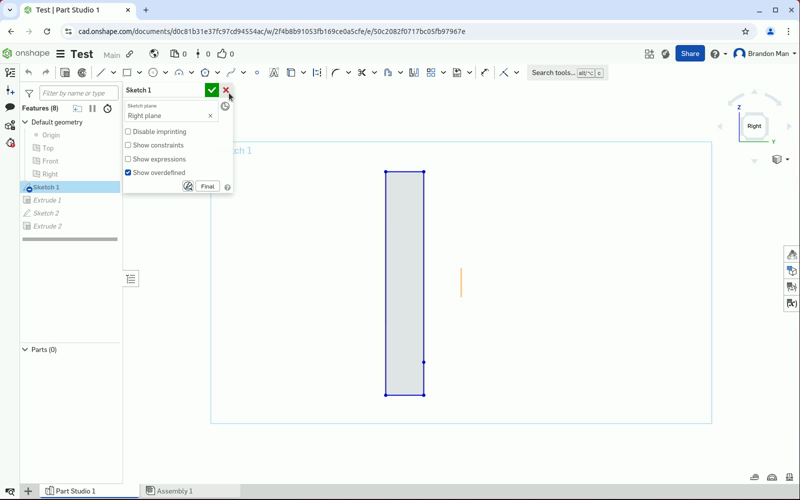
key(shift+s)
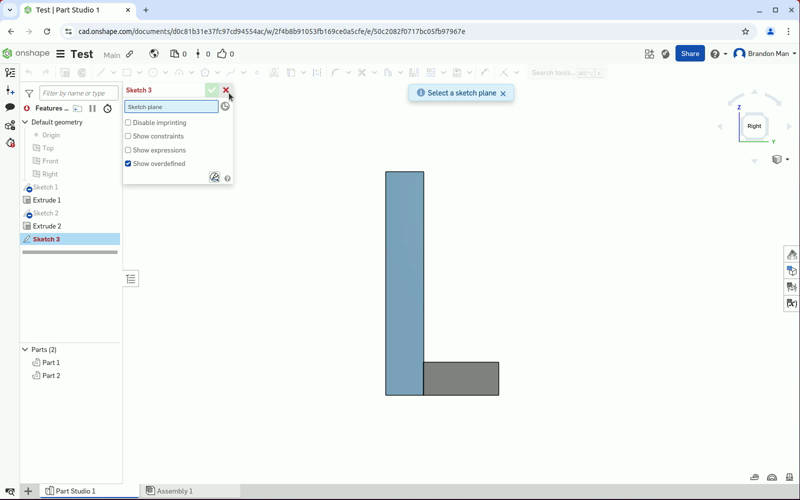
mouse_move(73, 176)
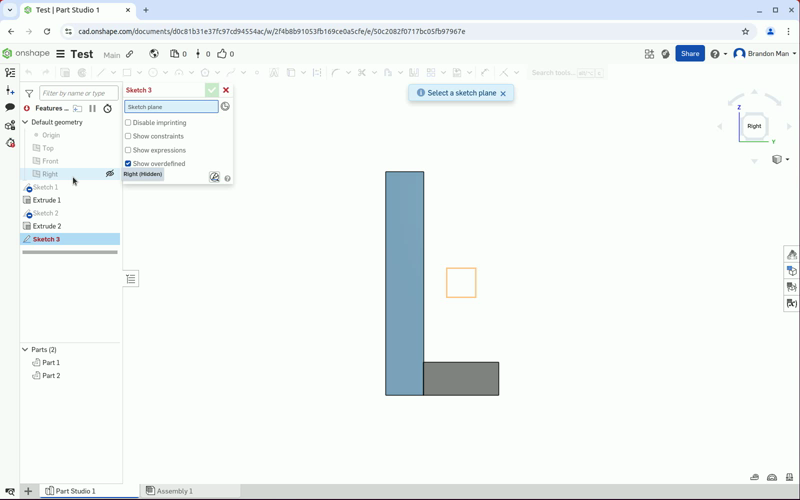
click(73, 176)
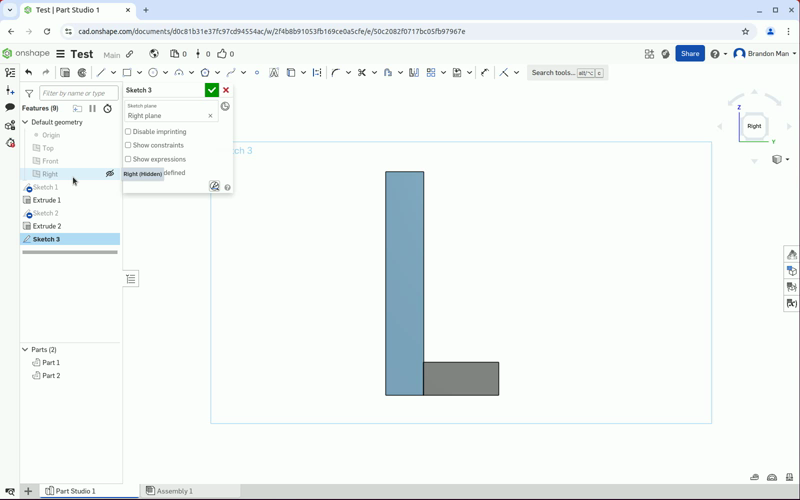
mouse_move(73, 352)
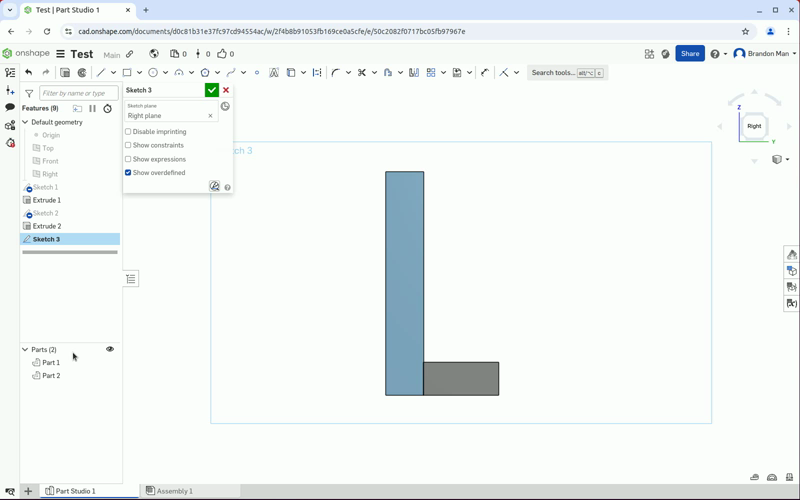
key(y)
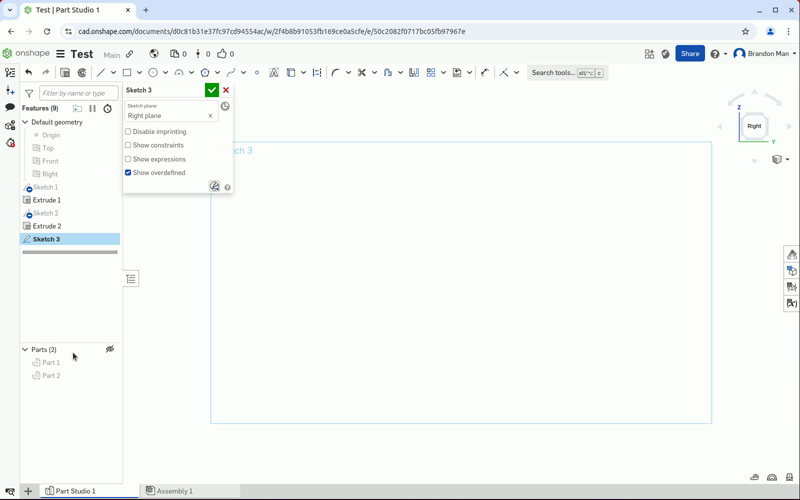
key(l)
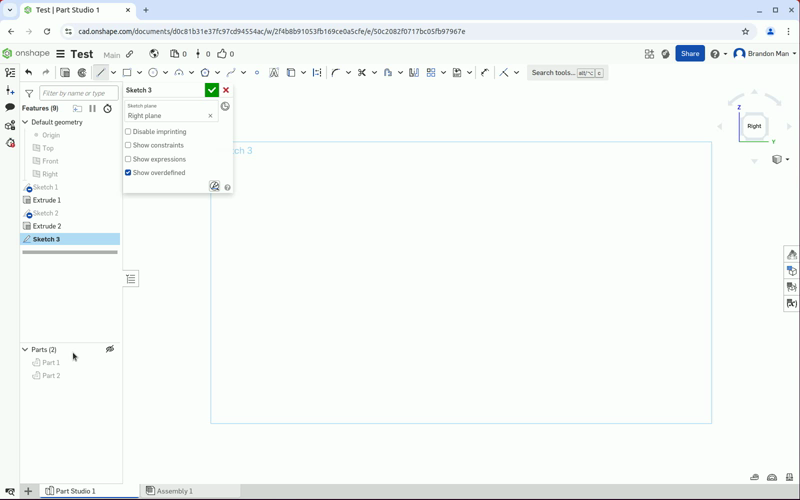
key_down(shift)
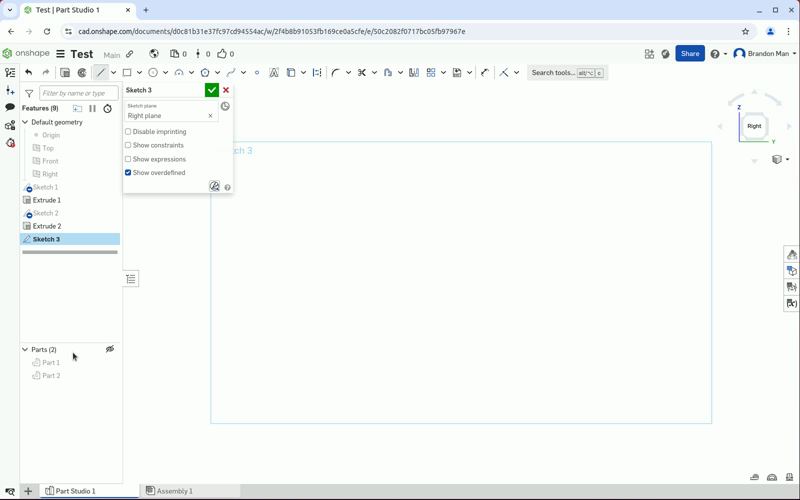
mouse_move(498, 395)
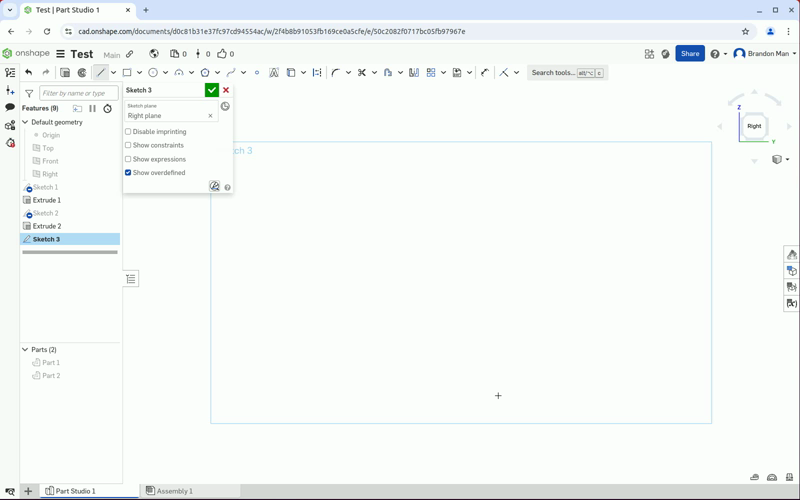
click(498, 395)
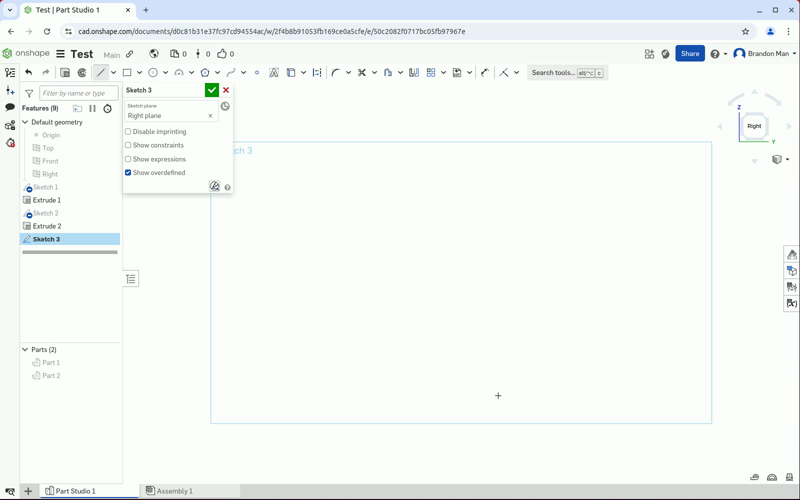
key_up(shift)
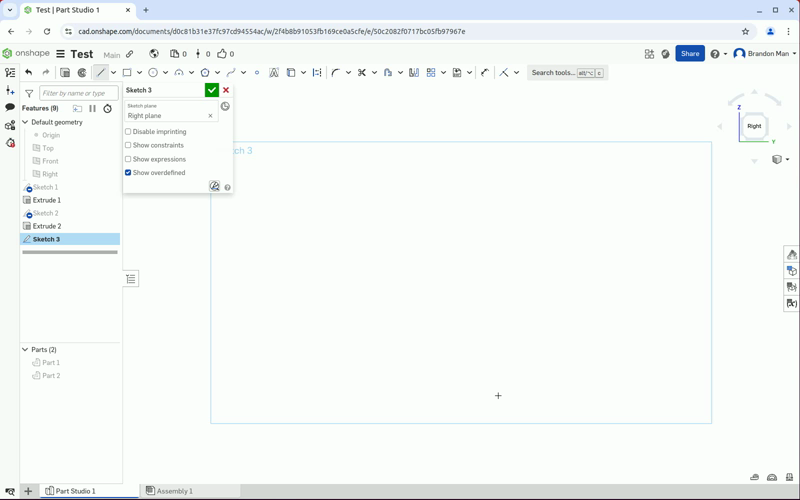
key_down(shift)
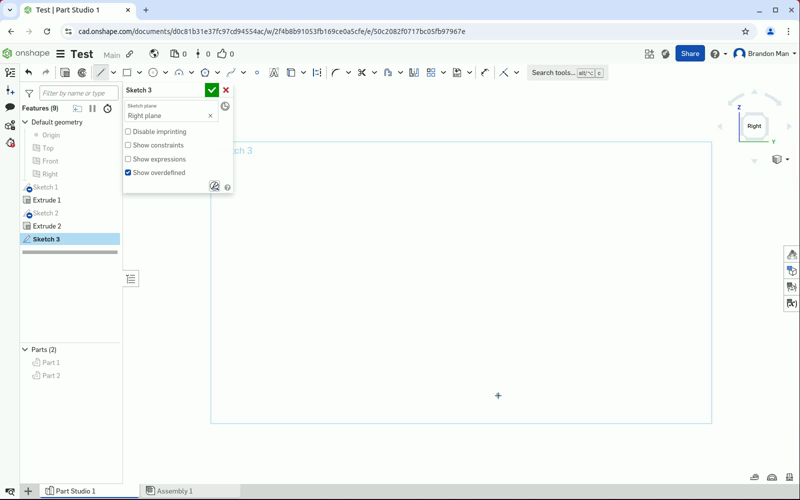
mouse_move(528, 395)
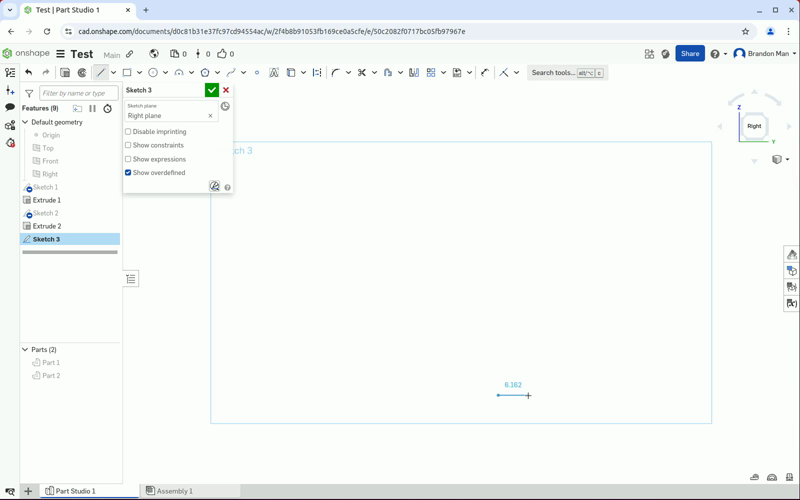
mouse_move(536, 395)
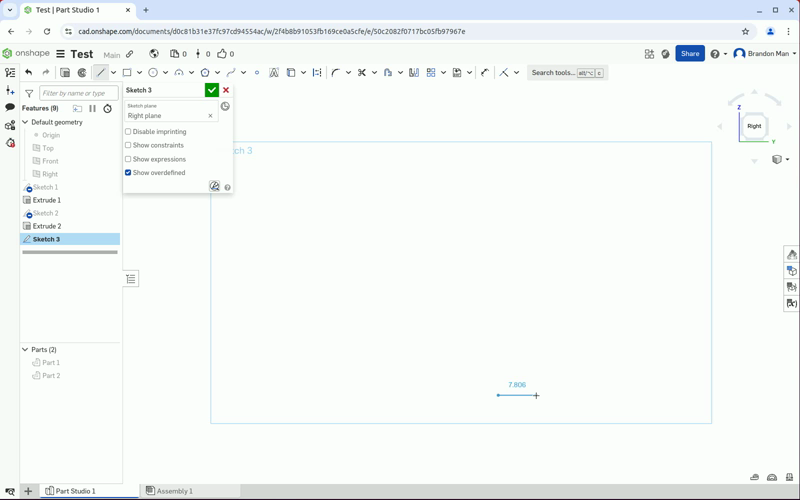
click(536, 395)
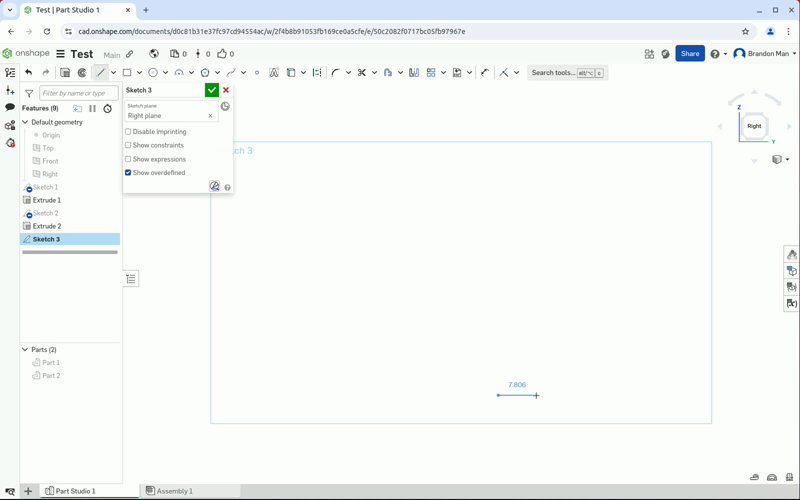
key_up(shift)
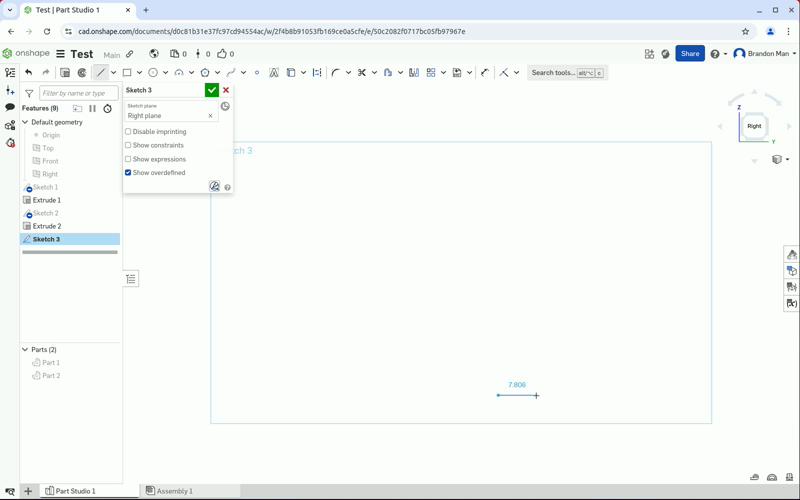
key_down(shift)
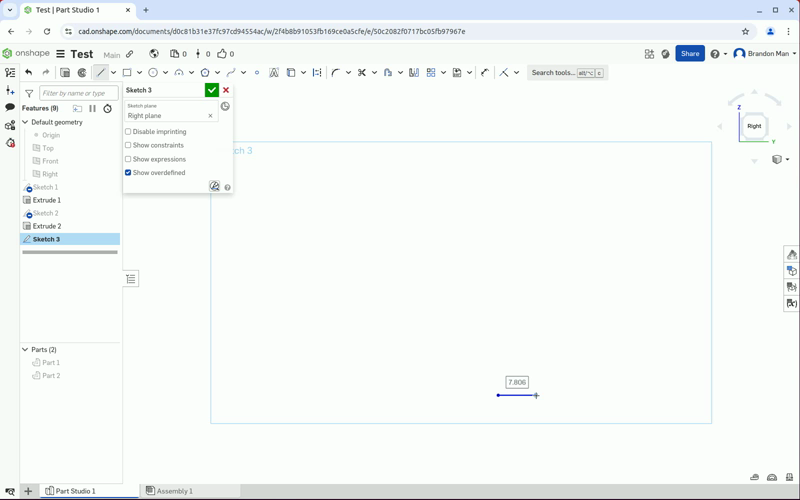
mouse_move(536, 171)
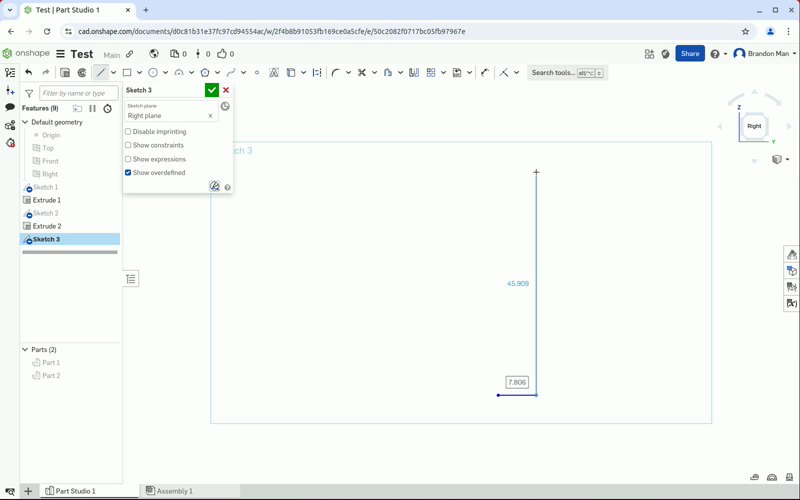
click(536, 171)
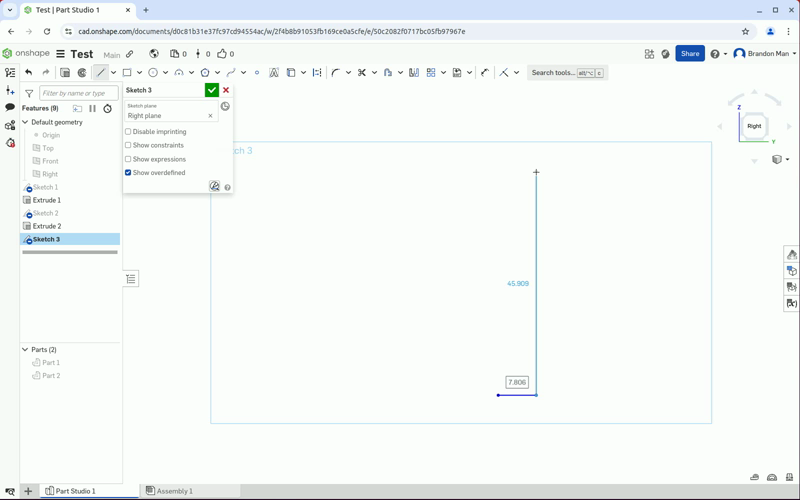
key_up(shift)
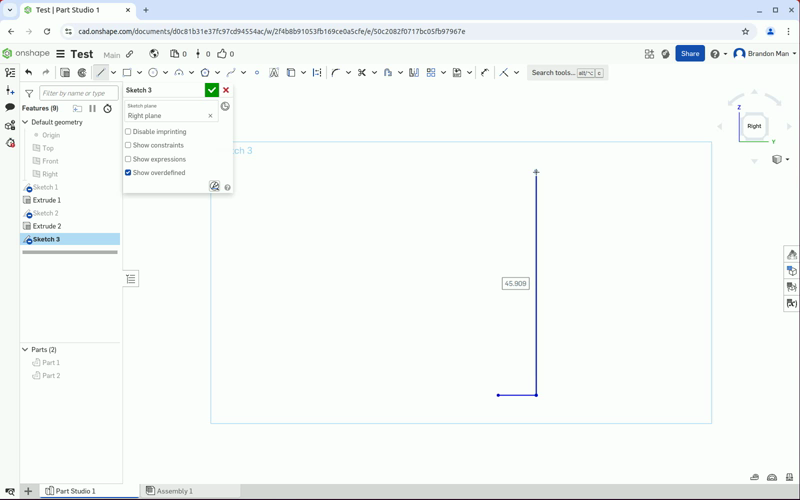
key_down(shift)
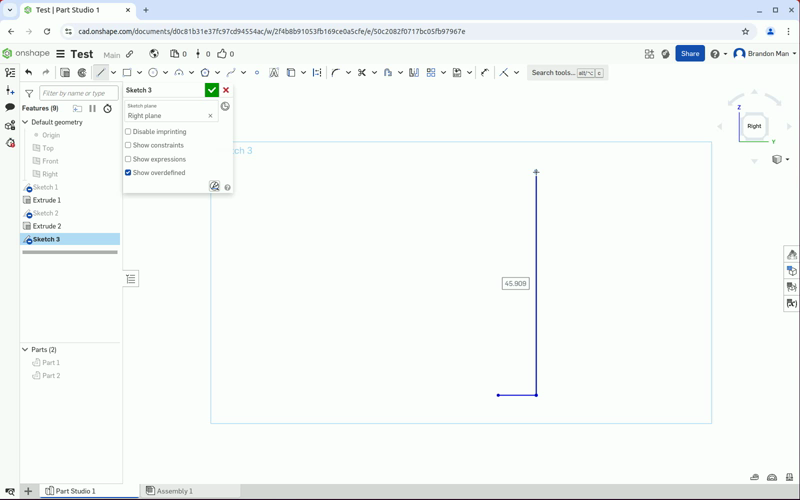
mouse_move(566, 171)
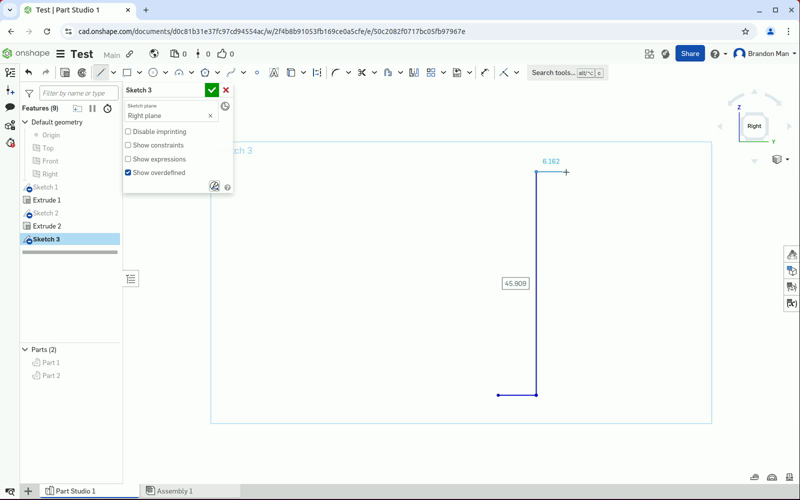
mouse_move(498, 171)
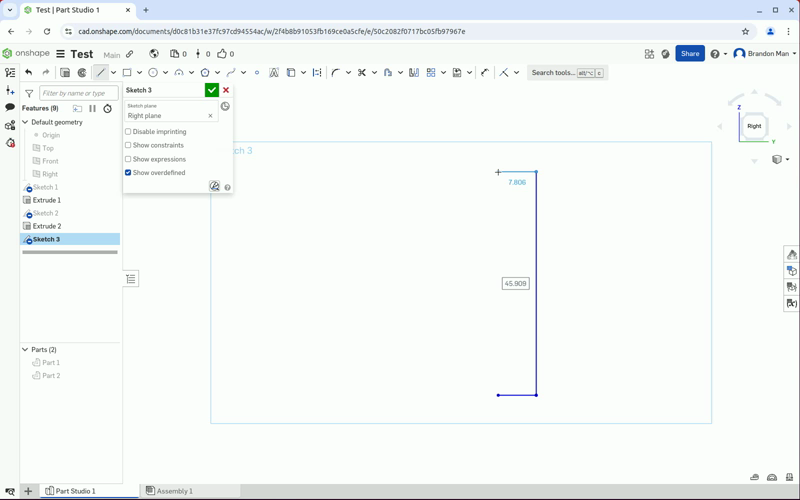
click(498, 171)
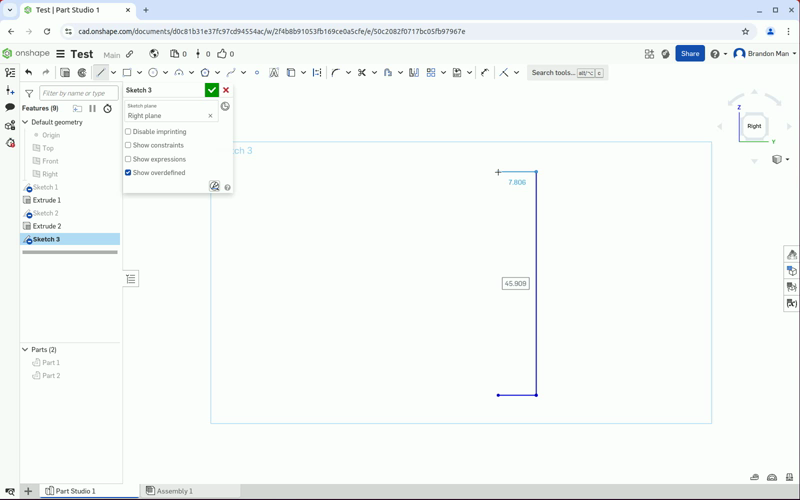
key_up(shift)
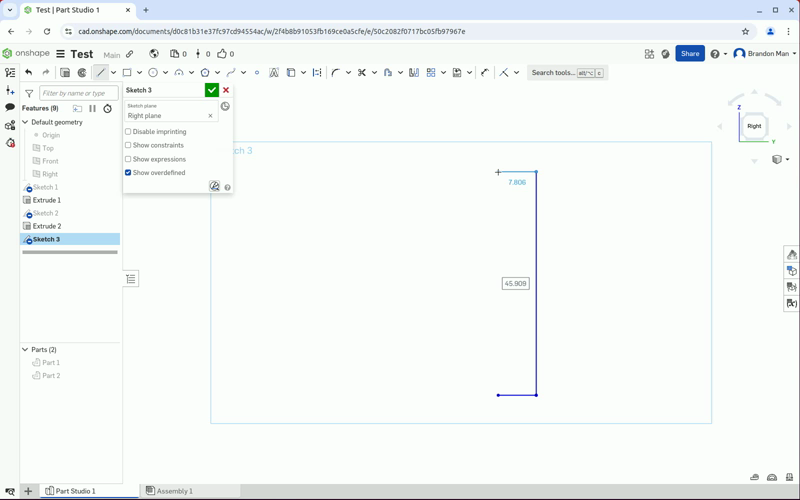
key_down(shift)
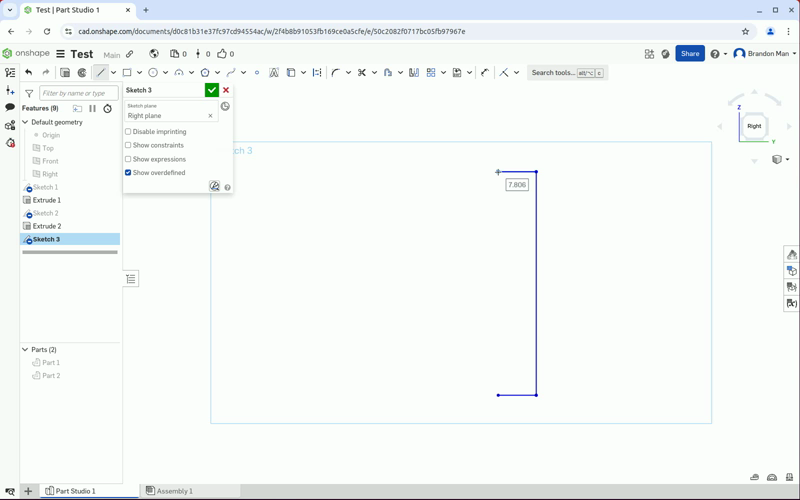
mouse_move(498, 362)
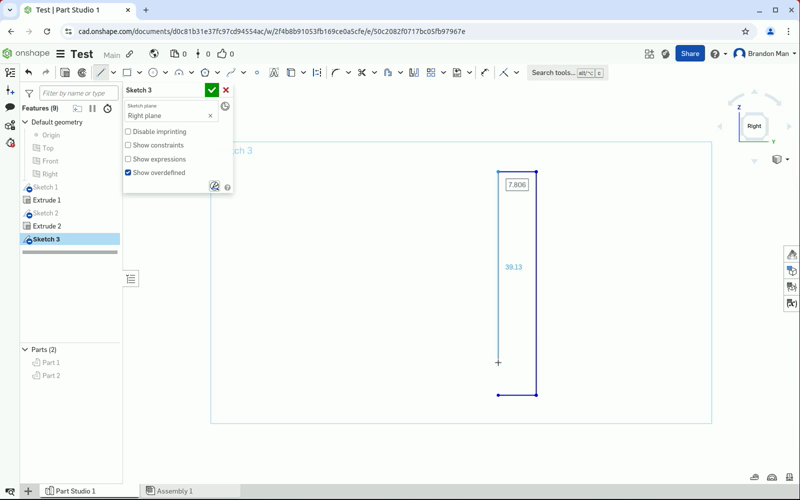
click(498, 362)
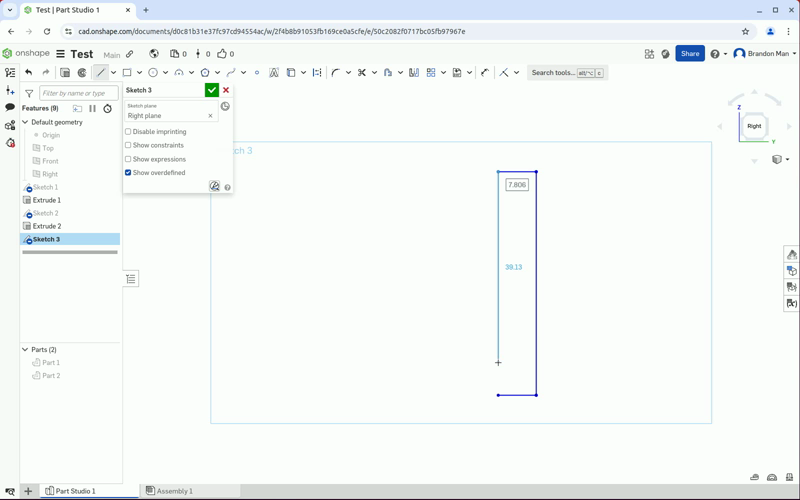
key_up(shift)
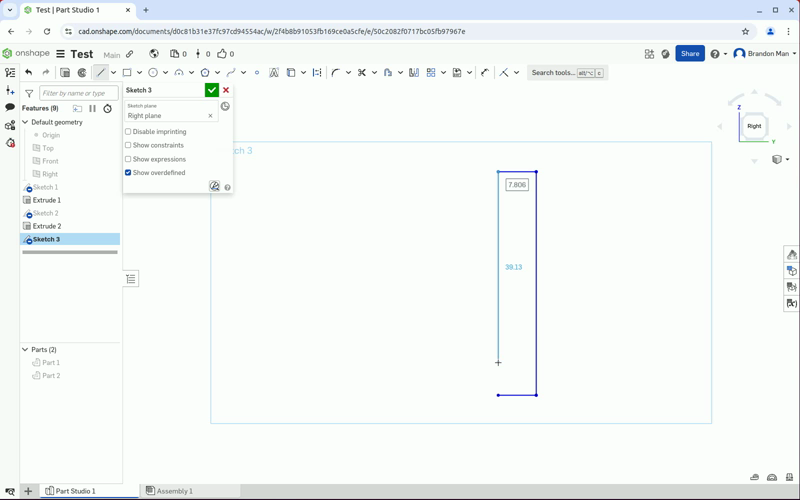
mouse_move(528, 362)
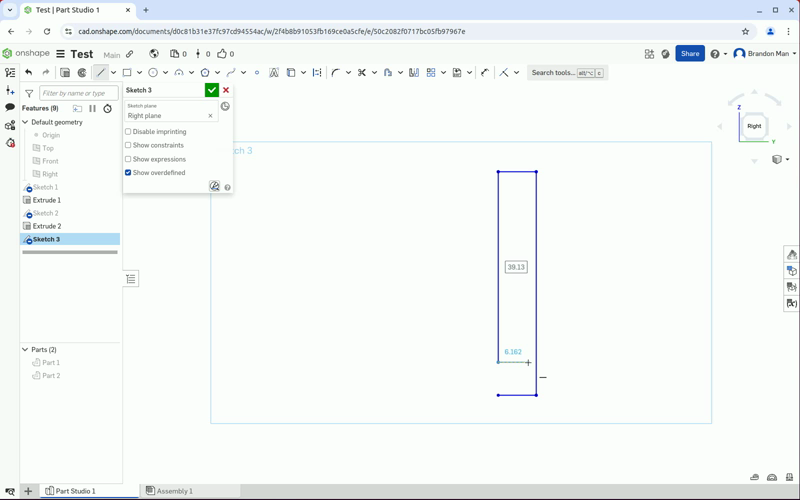
key_down(shift)
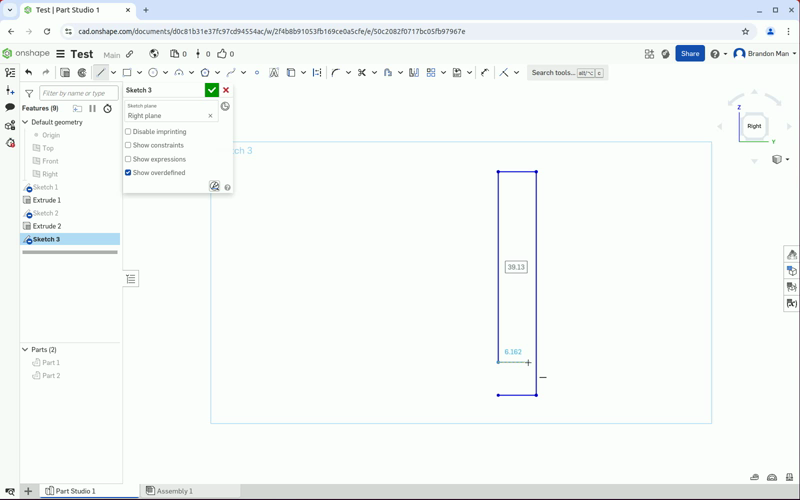
mouse_move(498, 395)
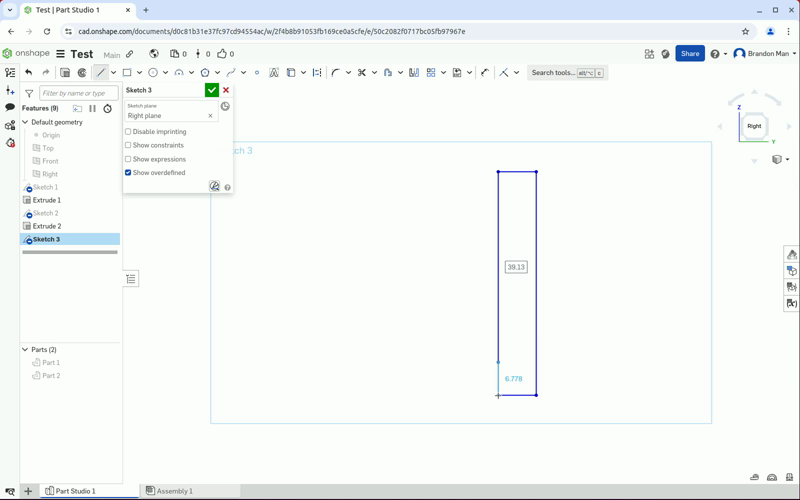
key_up(shift)
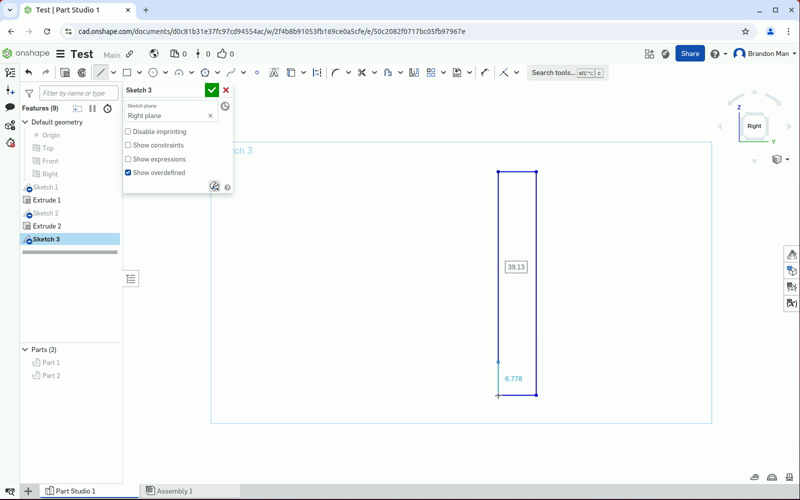
click(498, 395)
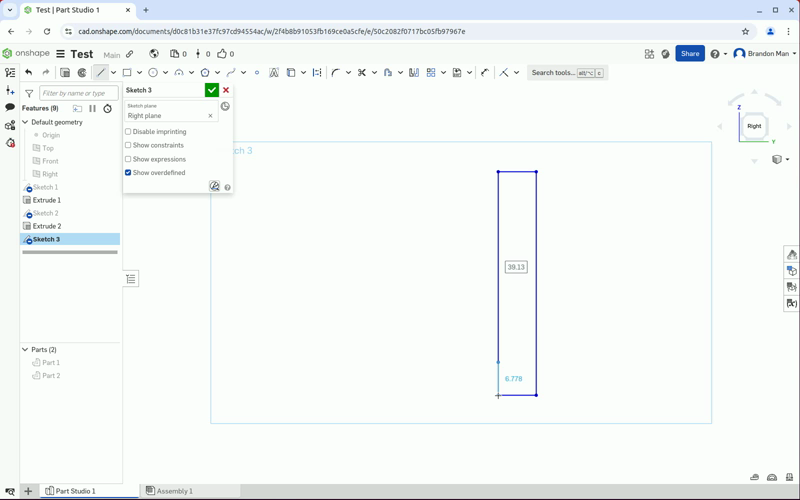
key(esc)
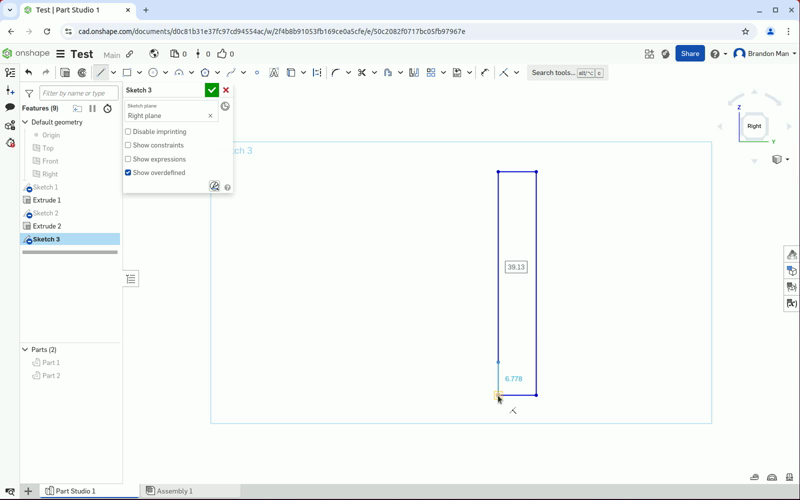
mouse_move(513, 308)
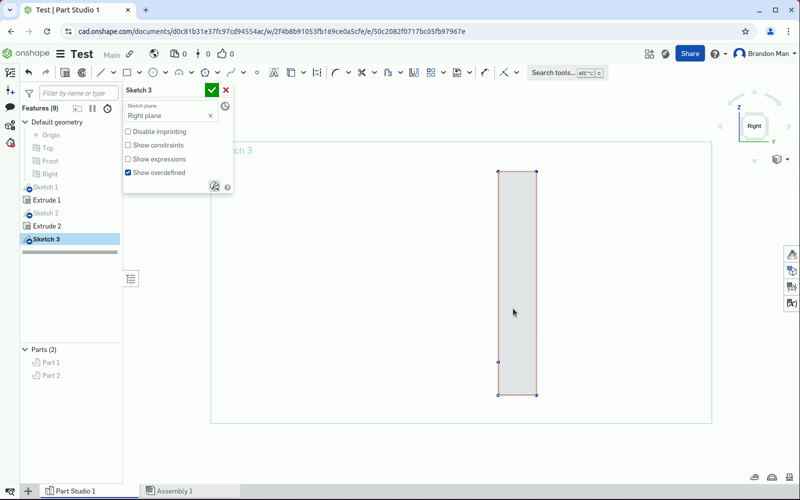
click(513, 308)
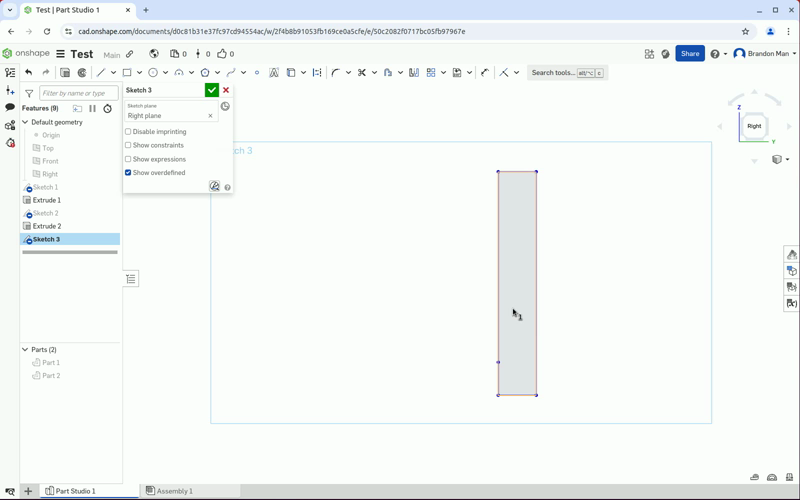
mouse_move(73, 352)
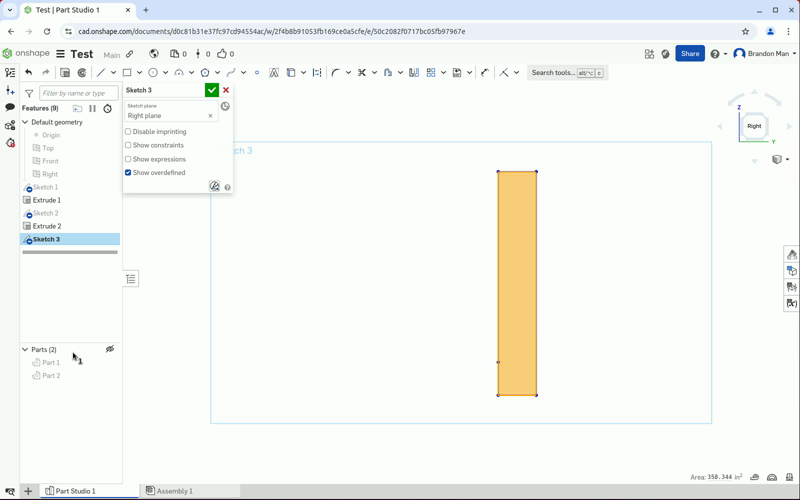
key(shift+y)
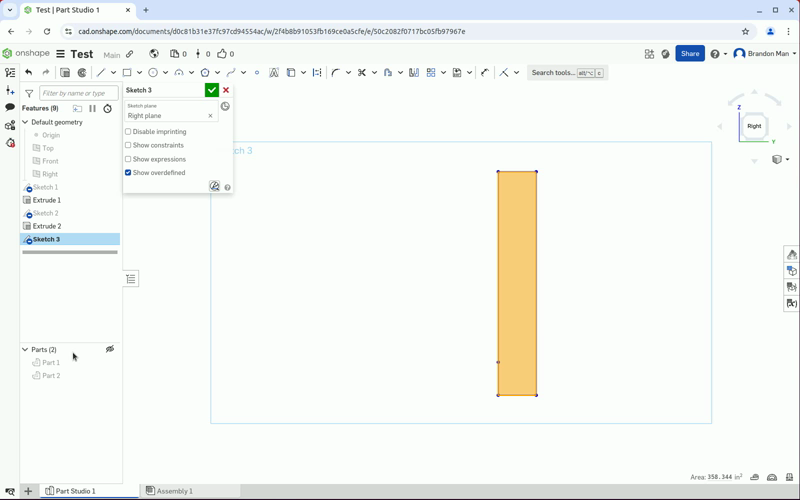
key(shift+e)
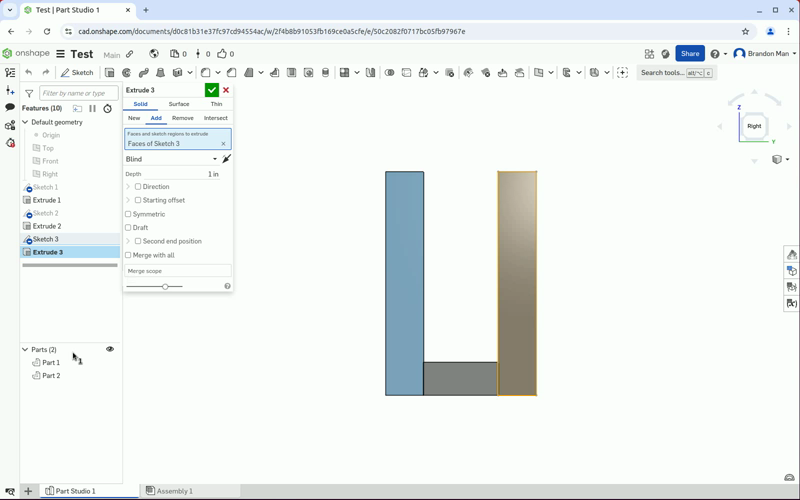
mouse_move(143, 106)
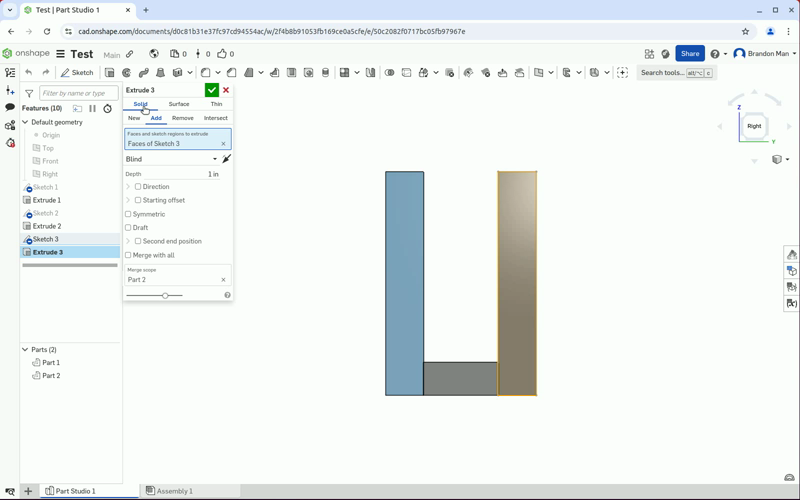
click(143, 106)
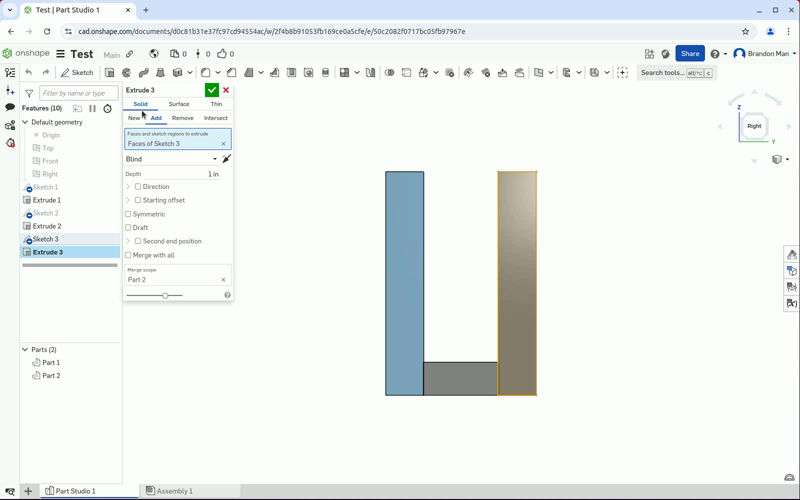
mouse_move(137, 120)
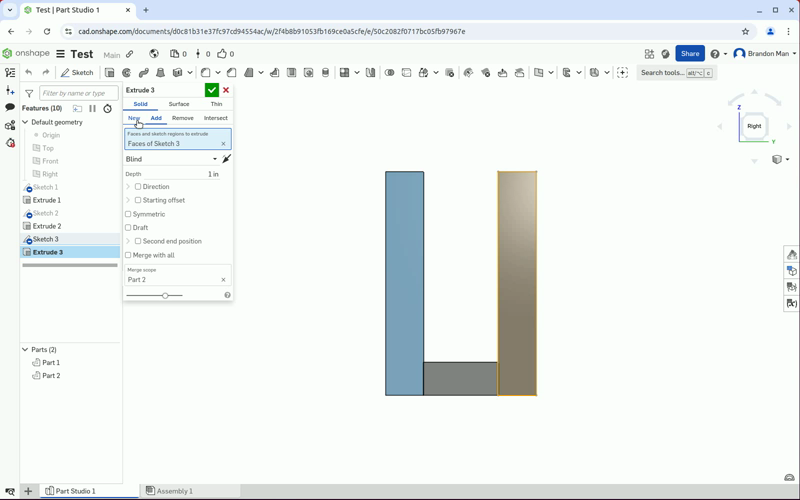
click(137, 120)
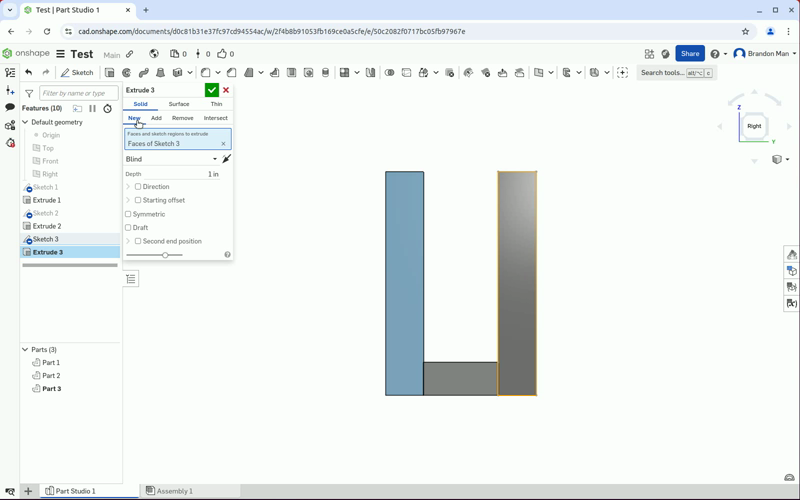
key(tab, 4)
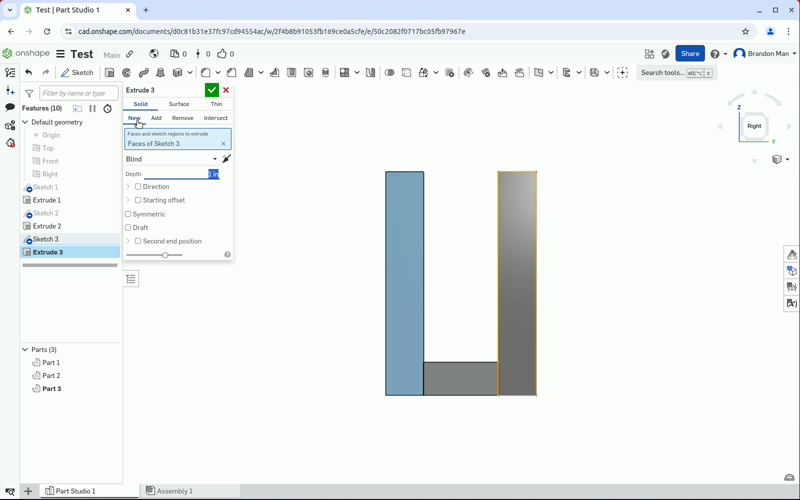
text(1.204)
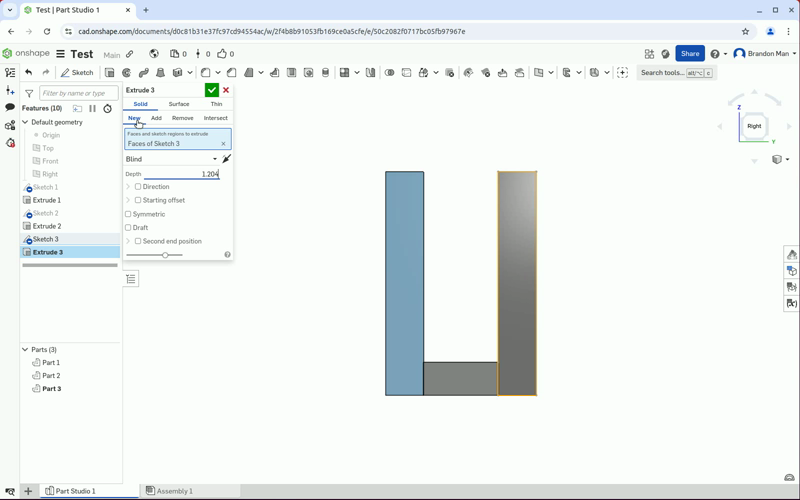
key(enter)
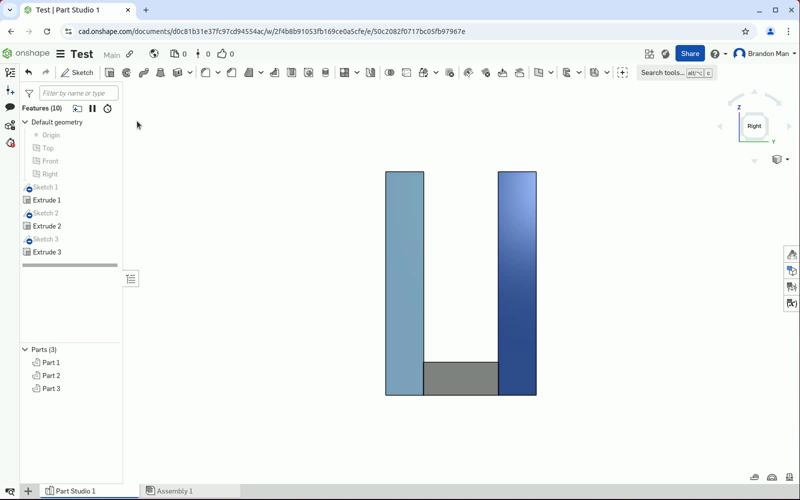
key(shift+h)
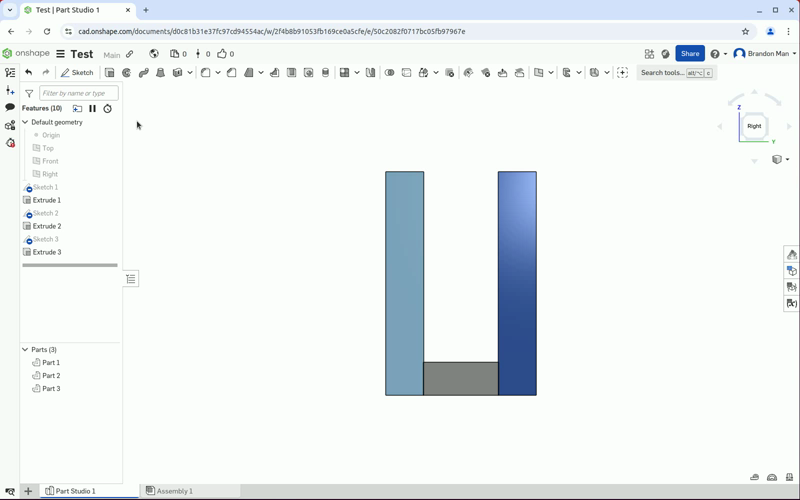
key(shift+h)
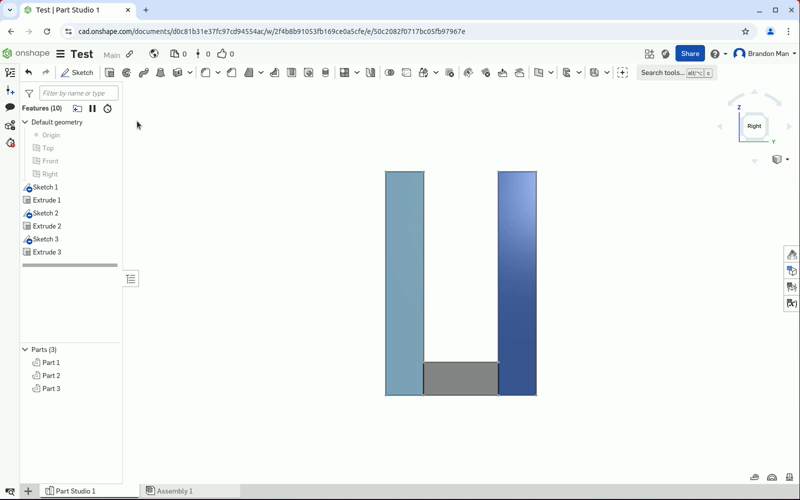
key(shift+7)
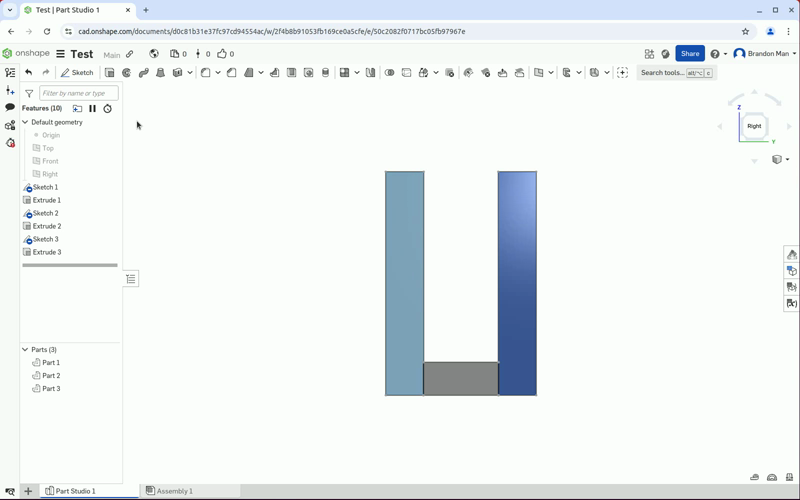
key(right, 2)
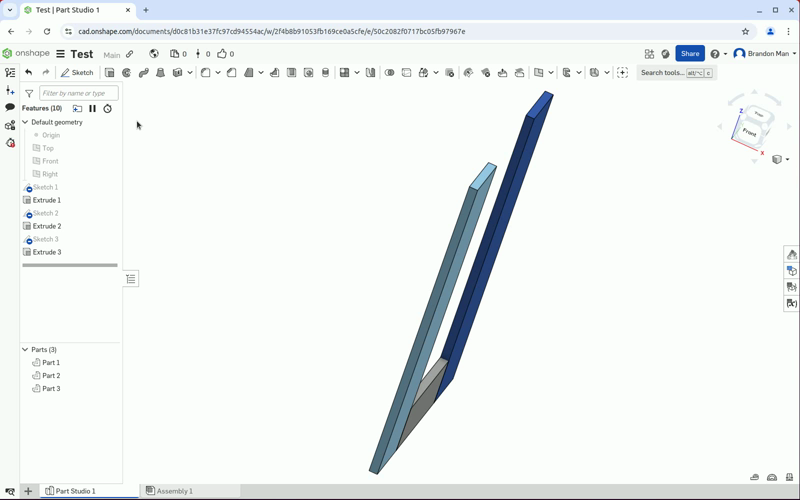
key(down, 2)
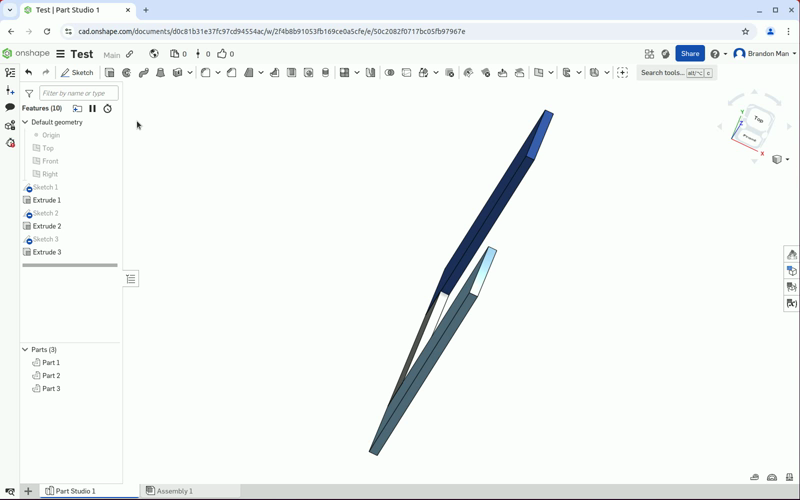
key(up, 2)
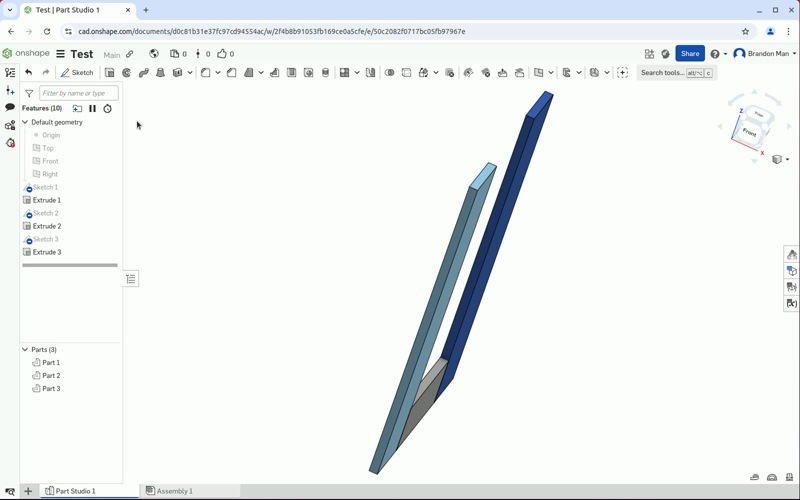
key(left, 2)
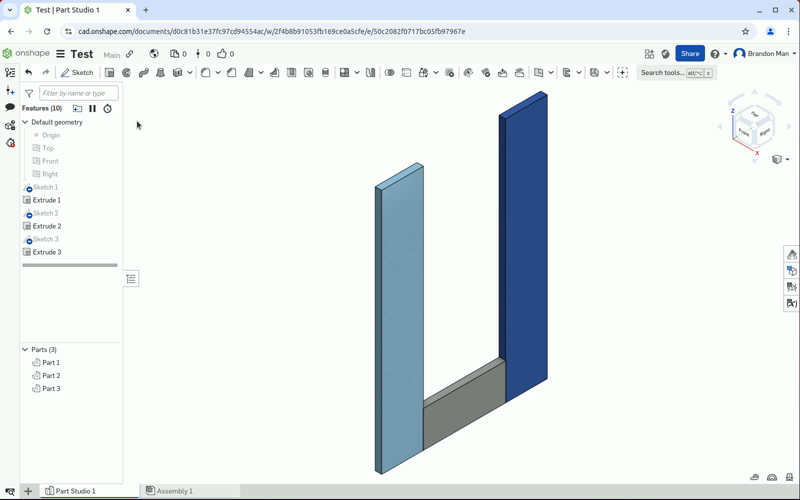
mouse_move(73, 189)
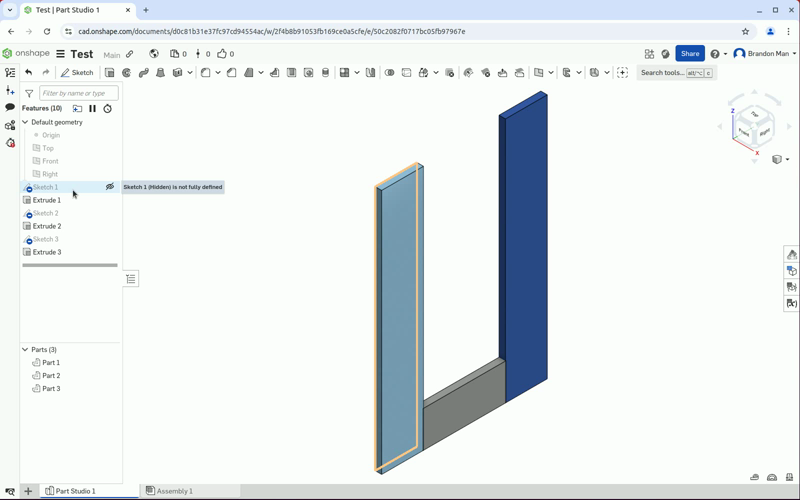
click(73, 189)